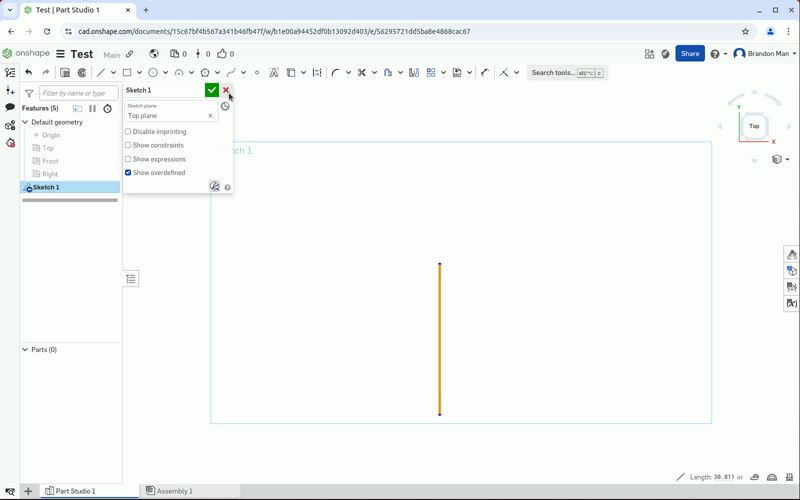
key(shift+h)
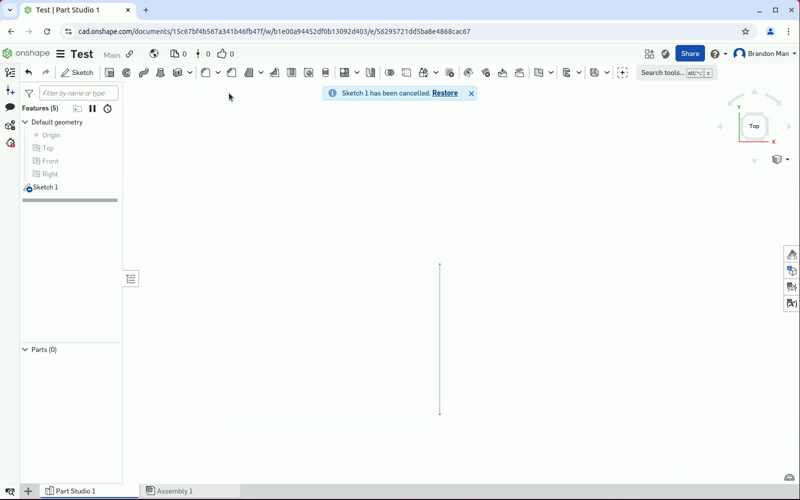
key(shift+s)
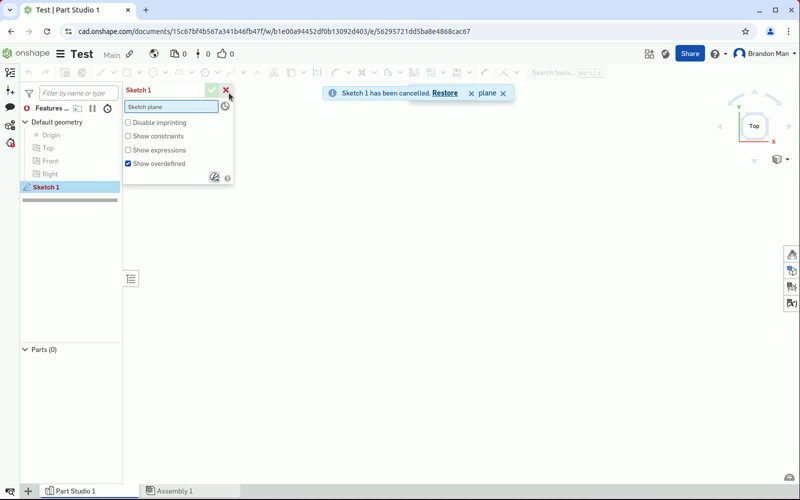
mouse_move(73, 150)
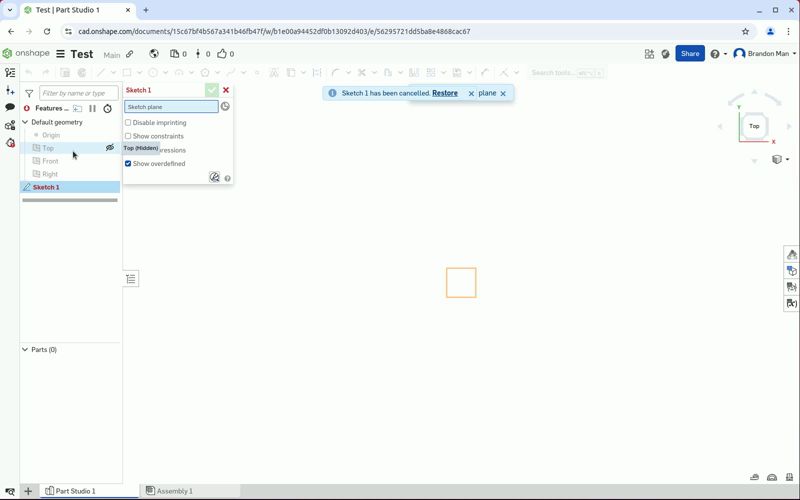
click(73, 150)
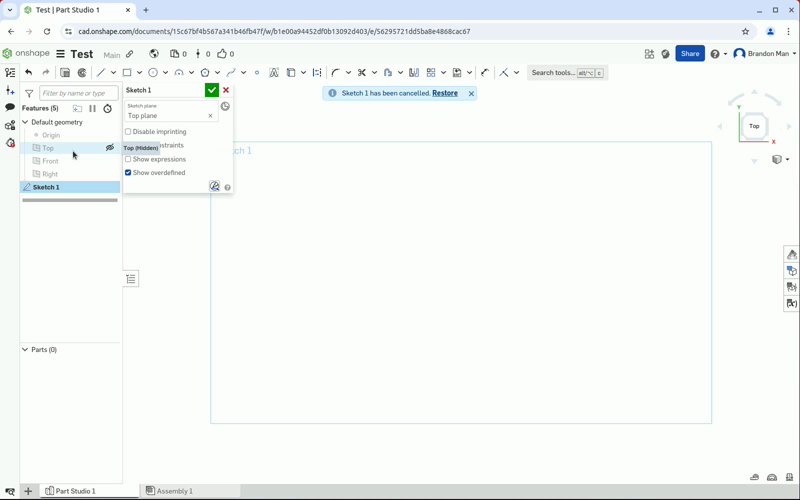
mouse_move(73, 352)
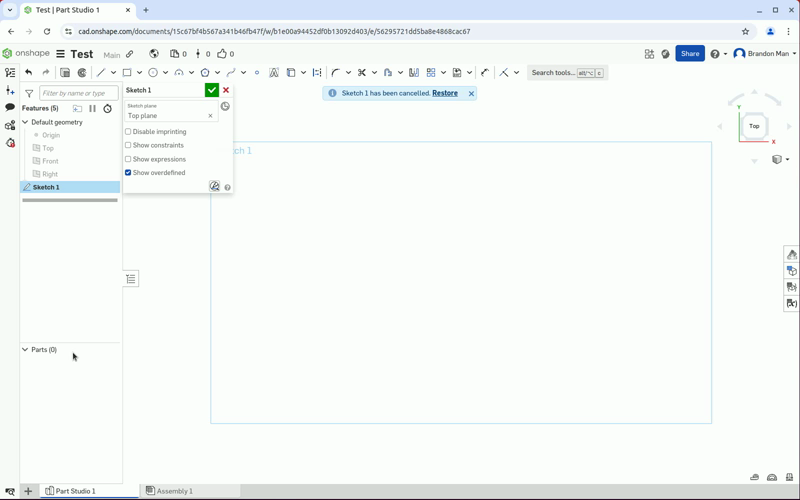
key(y)
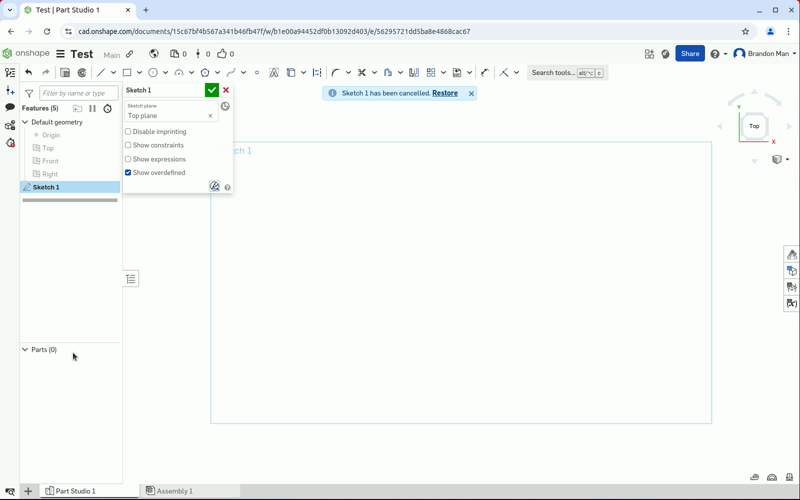
key(l)
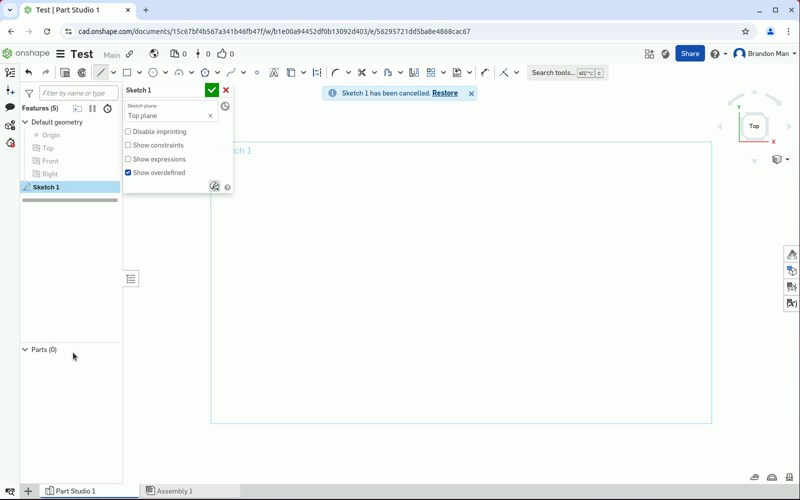
key_down(shift)
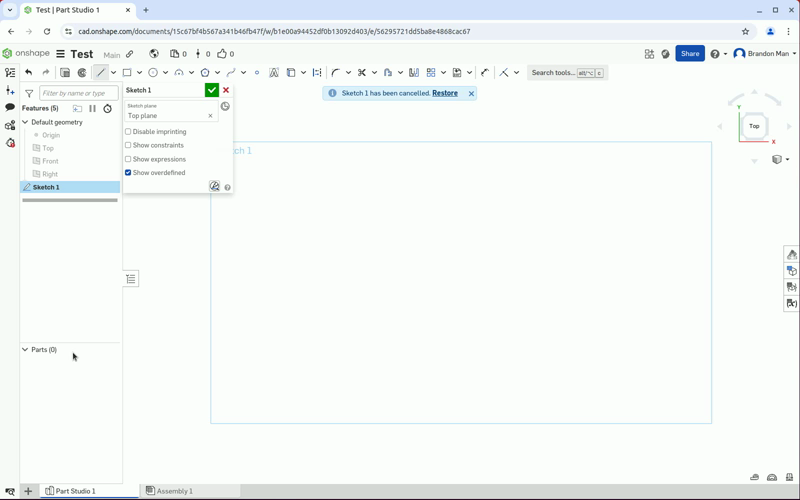
mouse_move(409, 324)
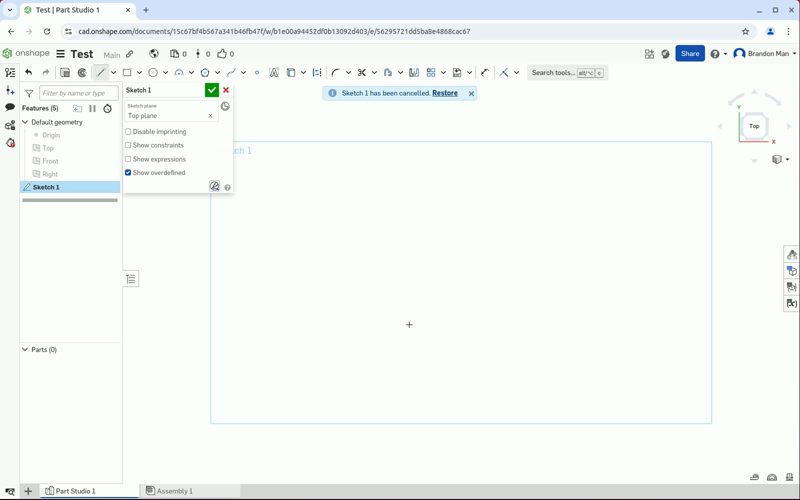
click(409, 324)
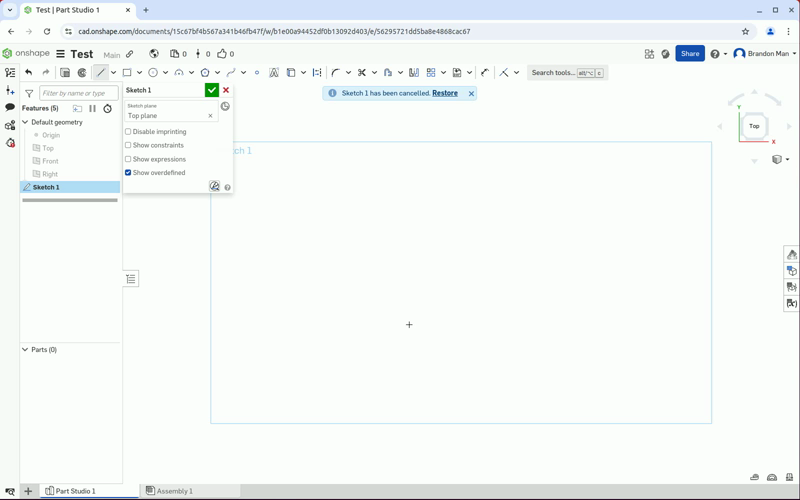
key_up(shift)
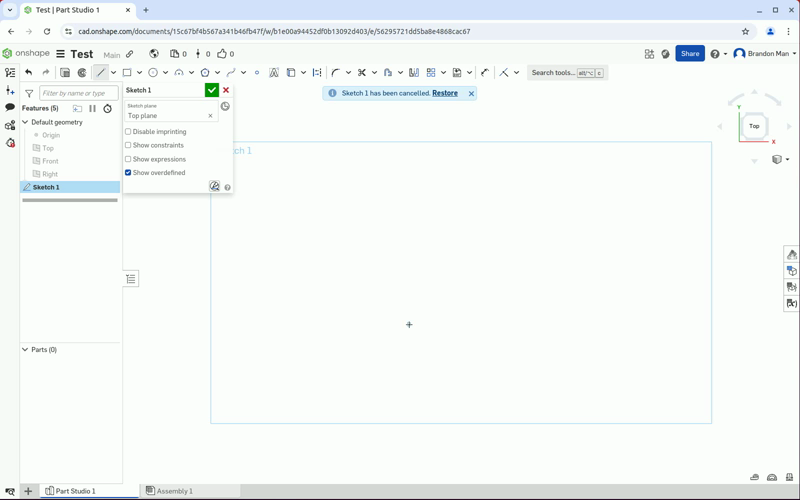
key_down(shift)
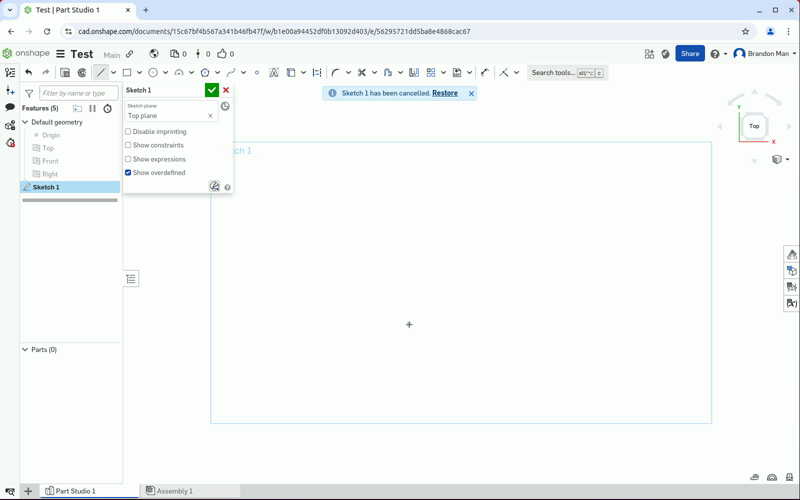
mouse_move(513, 324)
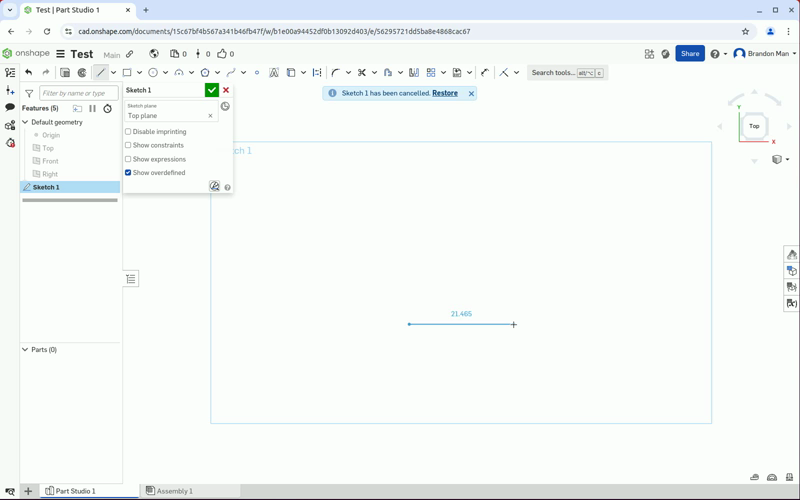
click(513, 324)
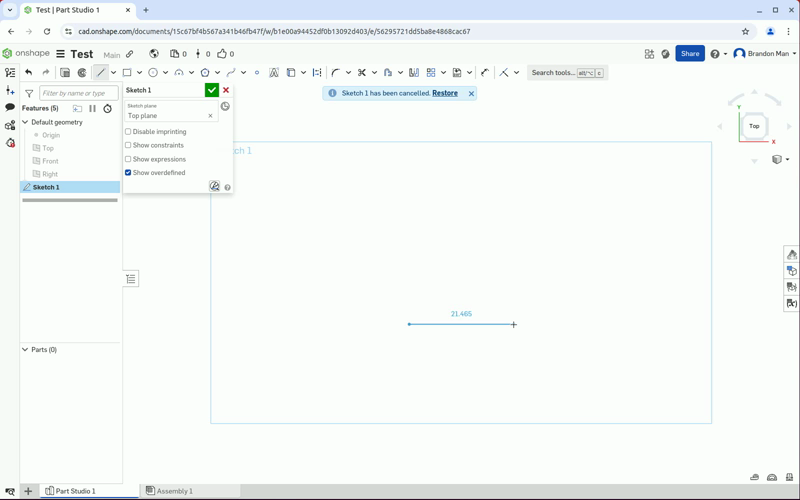
key_up(shift)
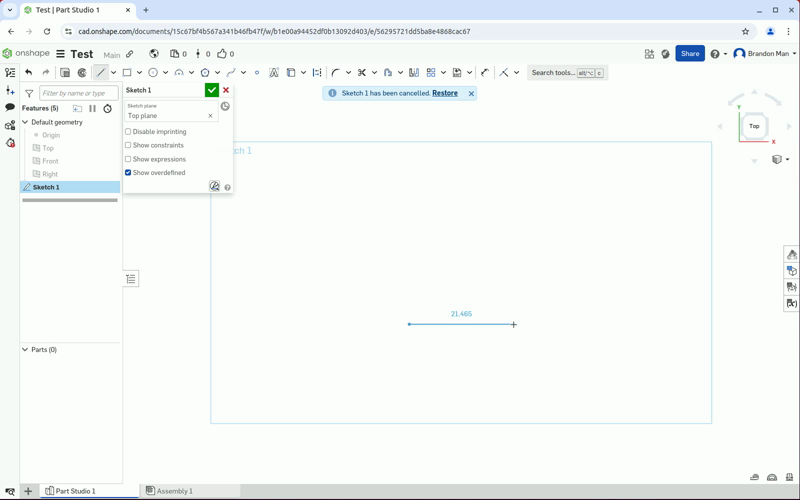
key_down(shift)
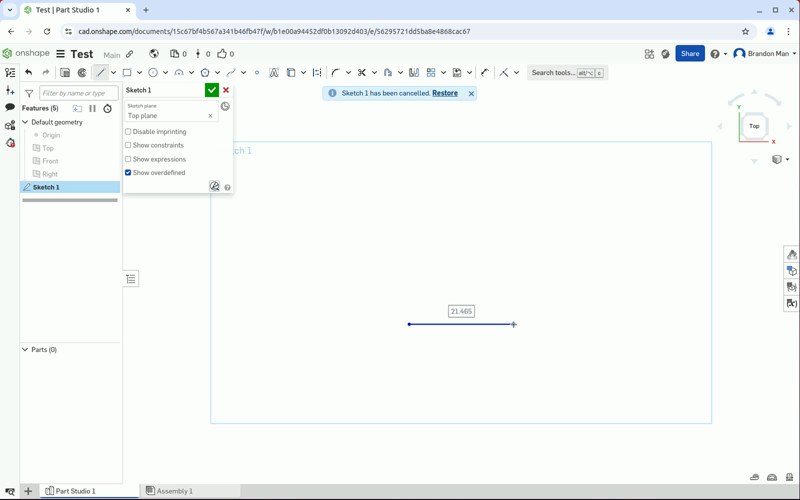
mouse_move(513, 241)
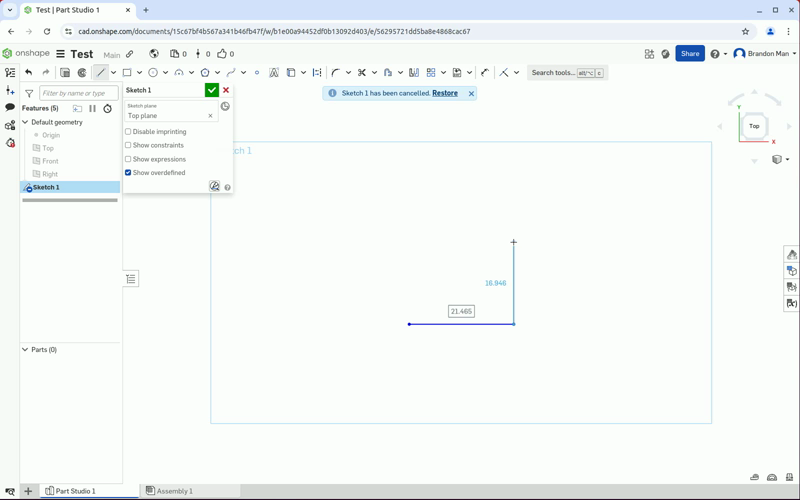
click(513, 241)
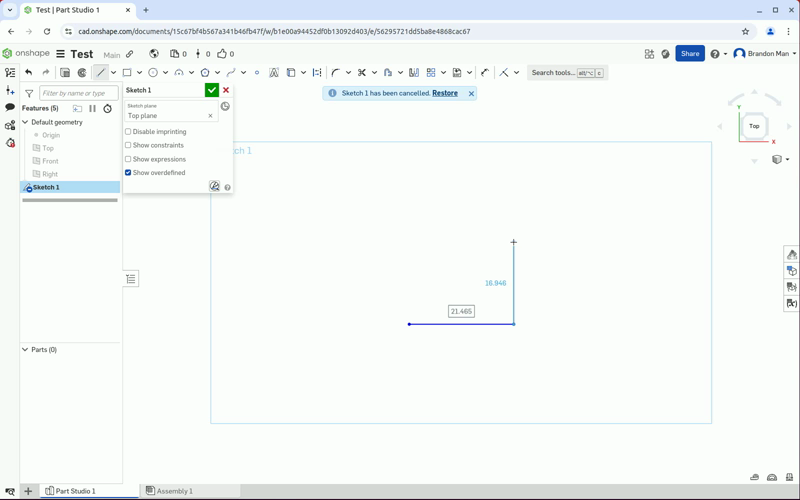
key_up(shift)
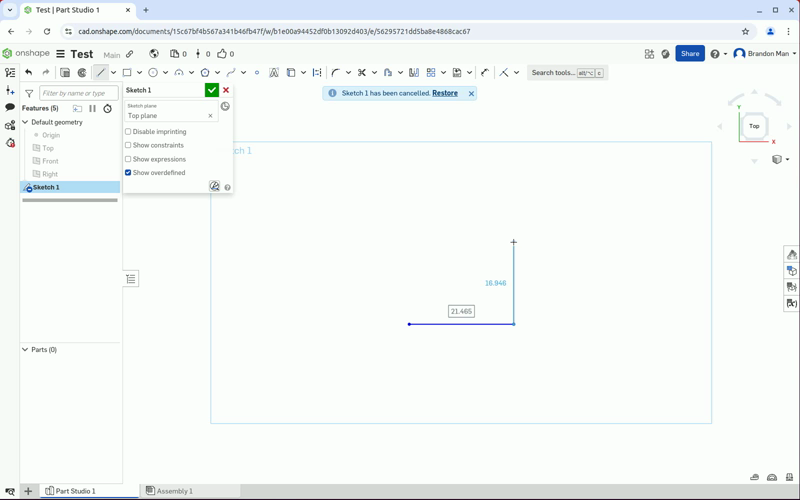
key_down(shift)
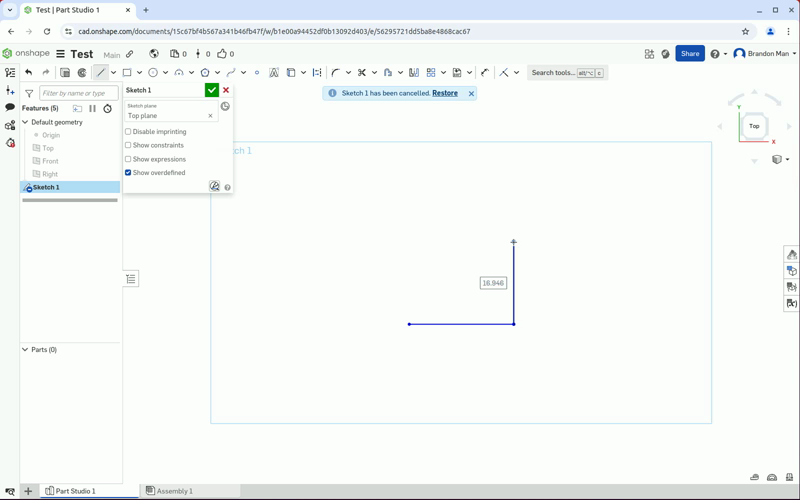
mouse_move(409, 241)
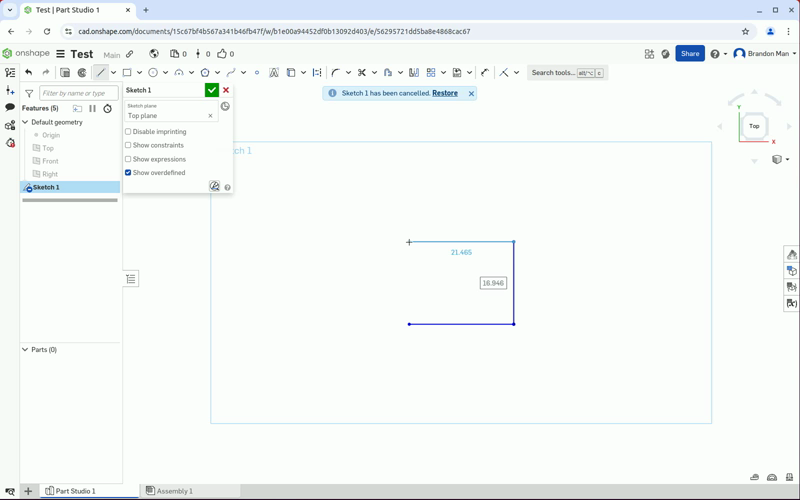
click(409, 241)
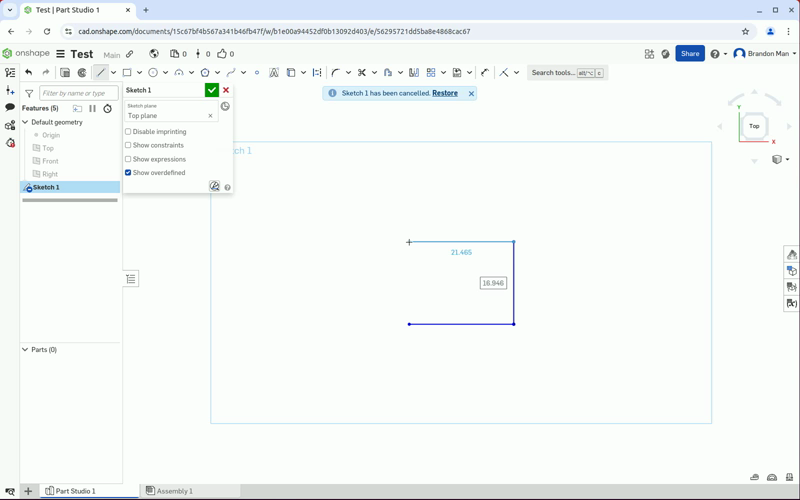
key_up(shift)
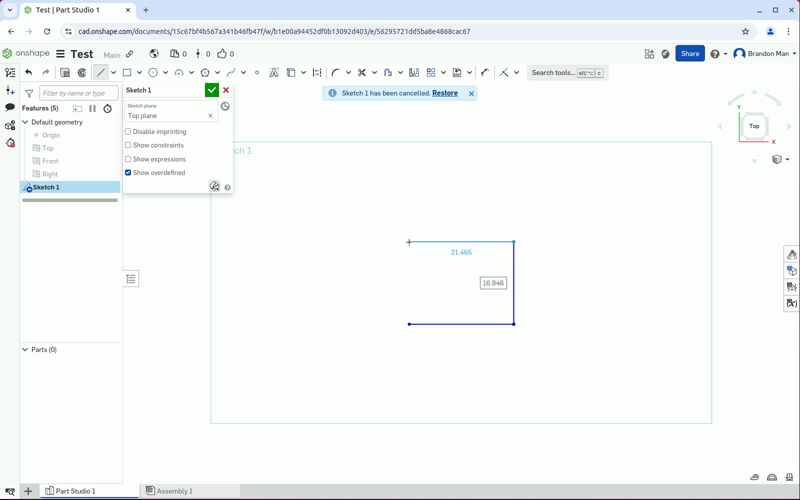
key_down(shift)
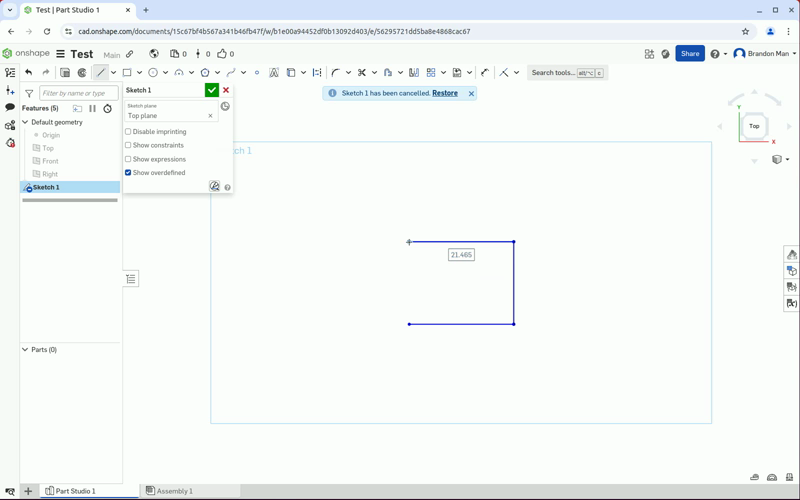
mouse_move(409, 324)
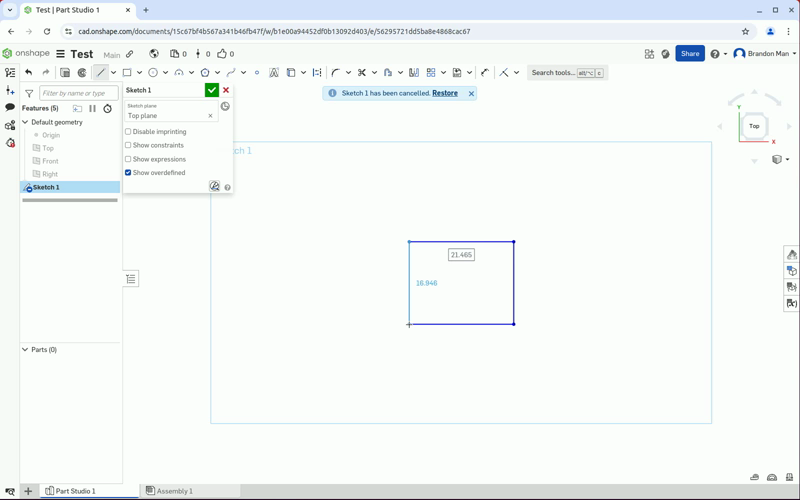
key_up(shift)
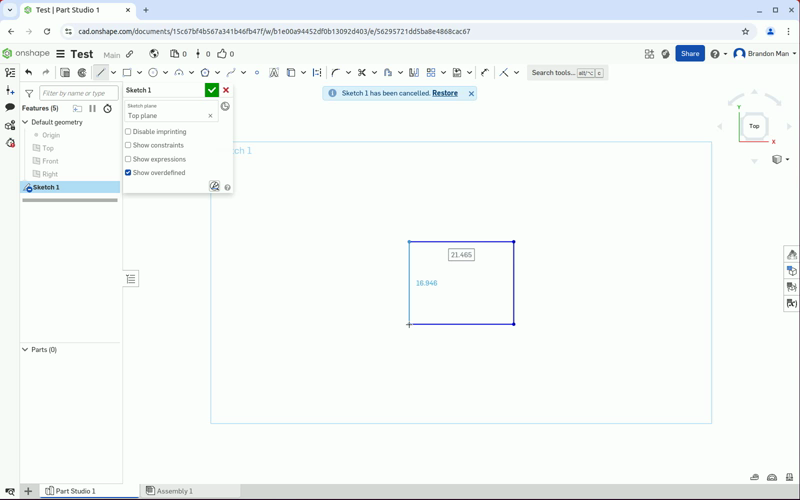
click(409, 324)
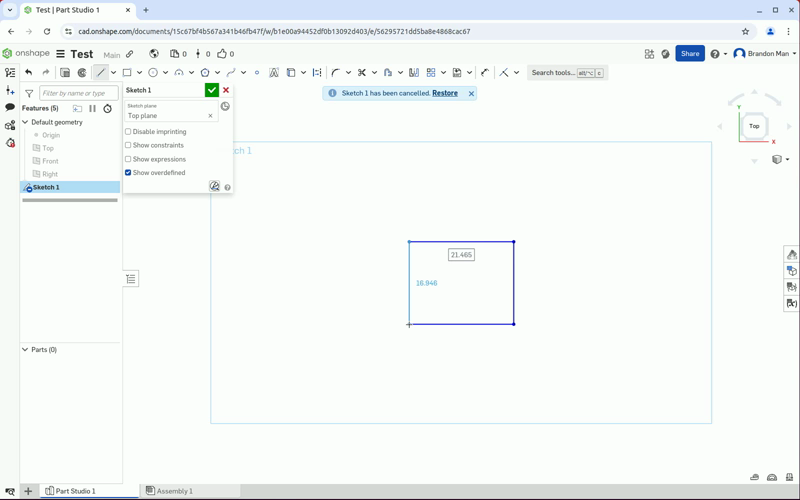
key(esc)
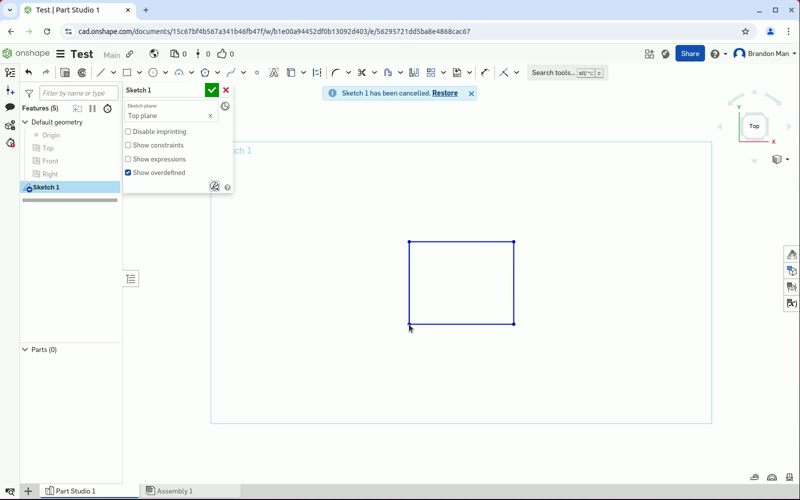
mouse_move(427, 268)
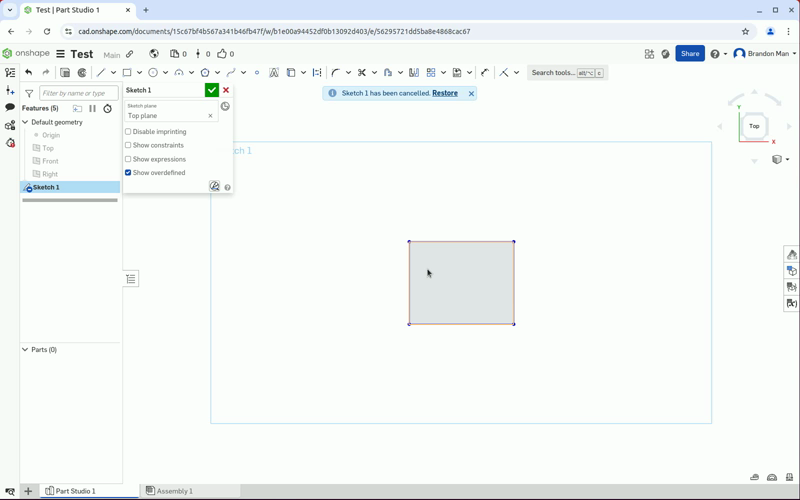
click(427, 268)
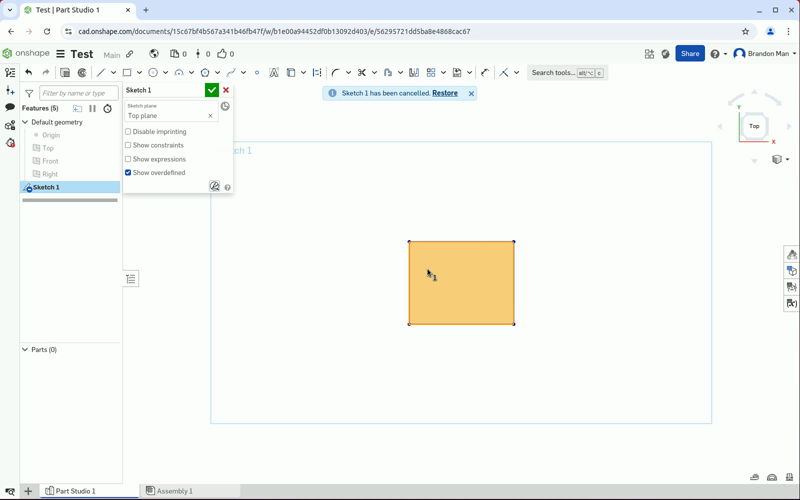
mouse_move(73, 352)
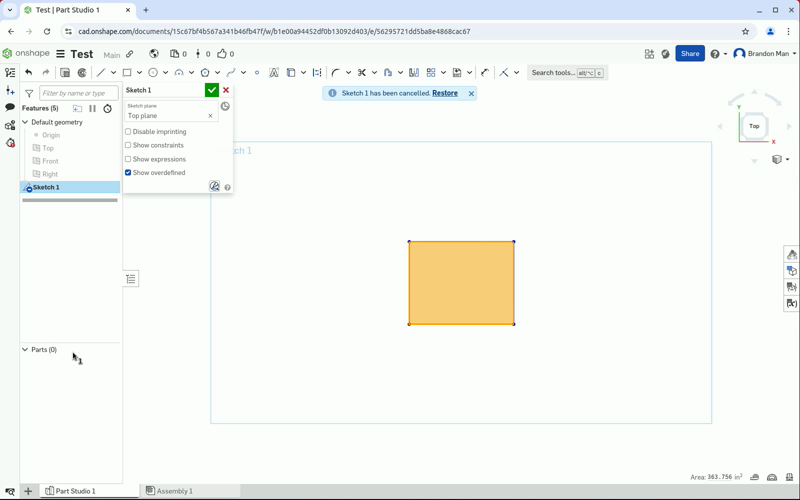
key(shift+y)
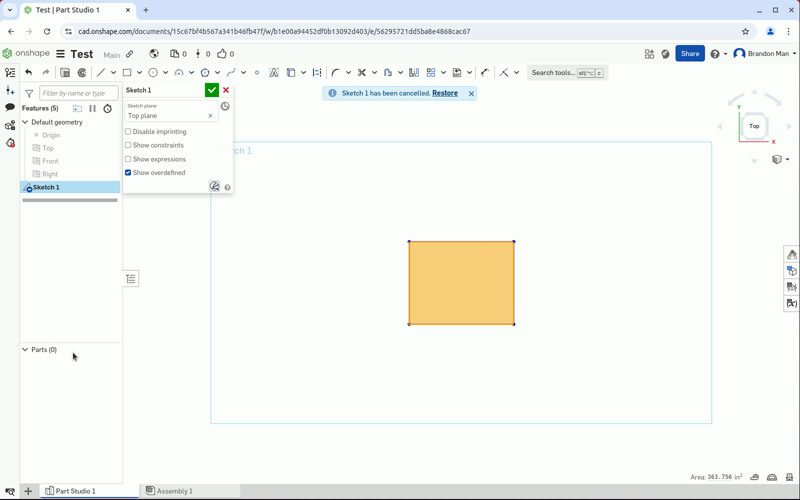
key(shift+e)
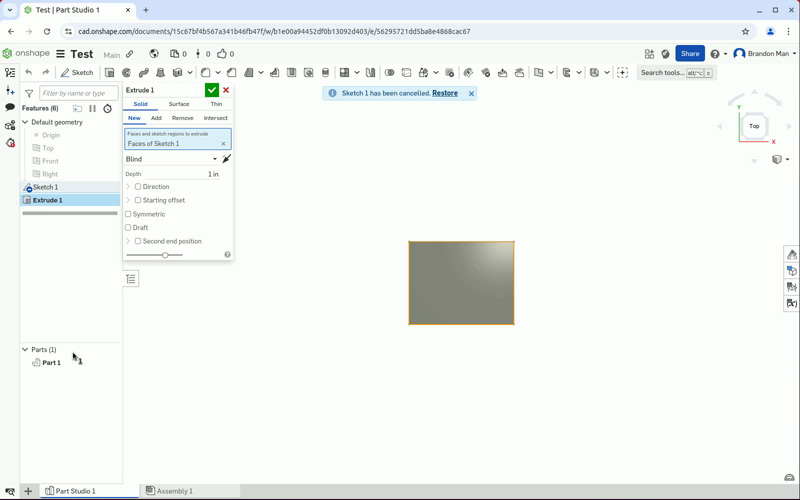
mouse_move(143, 106)
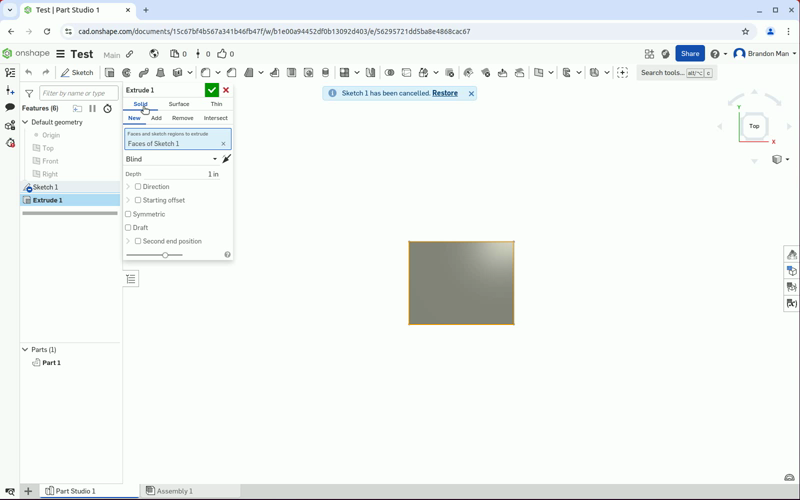
click(143, 106)
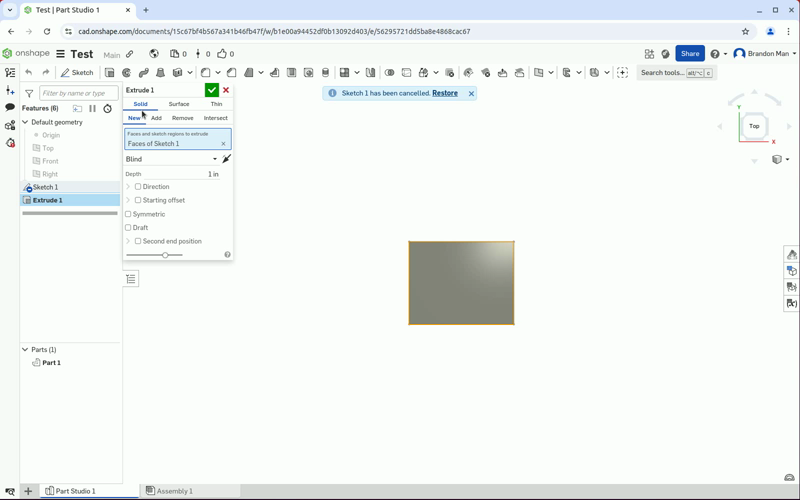
mouse_move(137, 120)
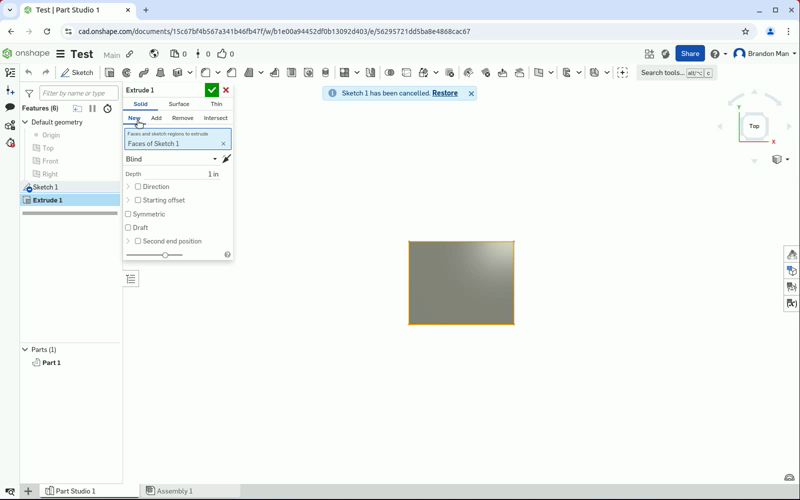
click(137, 120)
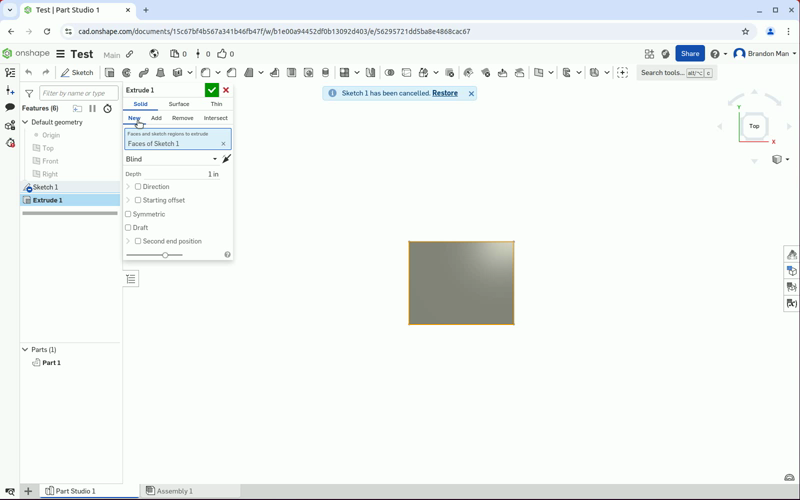
key(tab, 4)
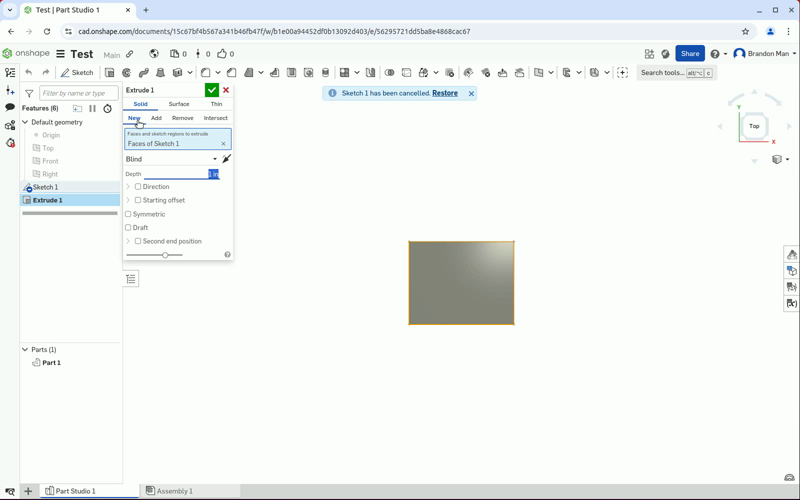
text(1.204)
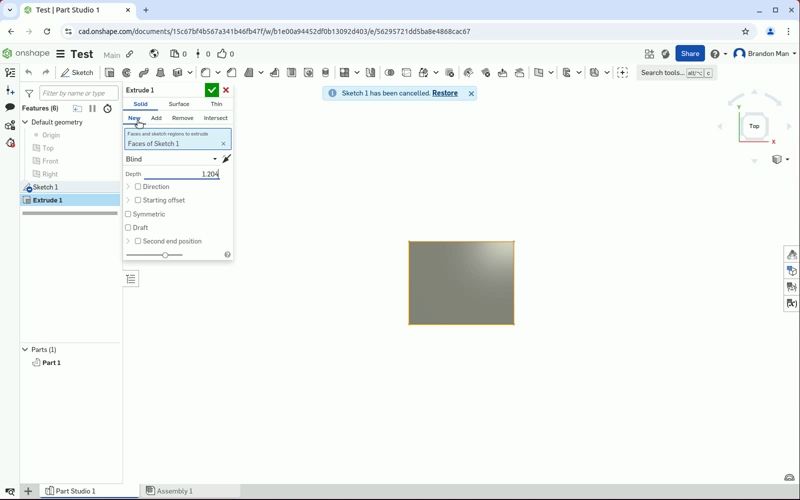
key(enter)
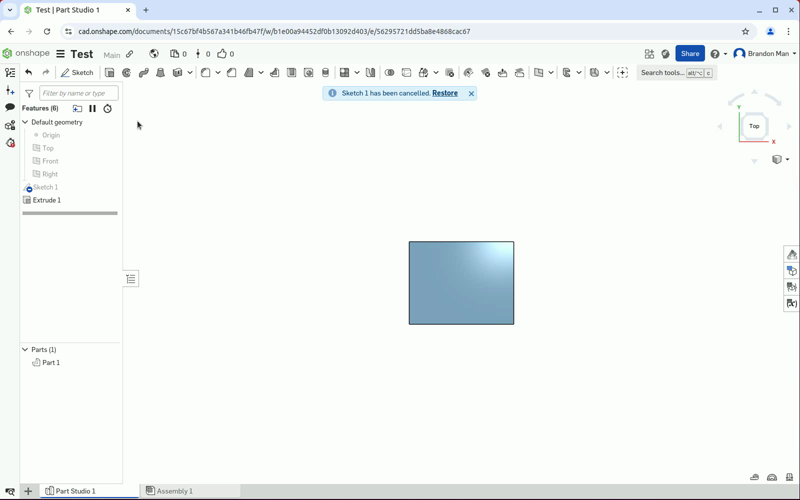
key(shift+h)
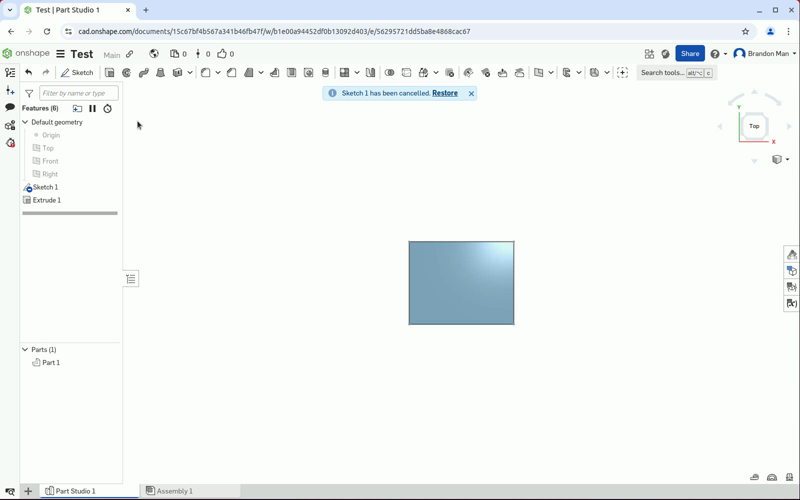
key(shift+h)
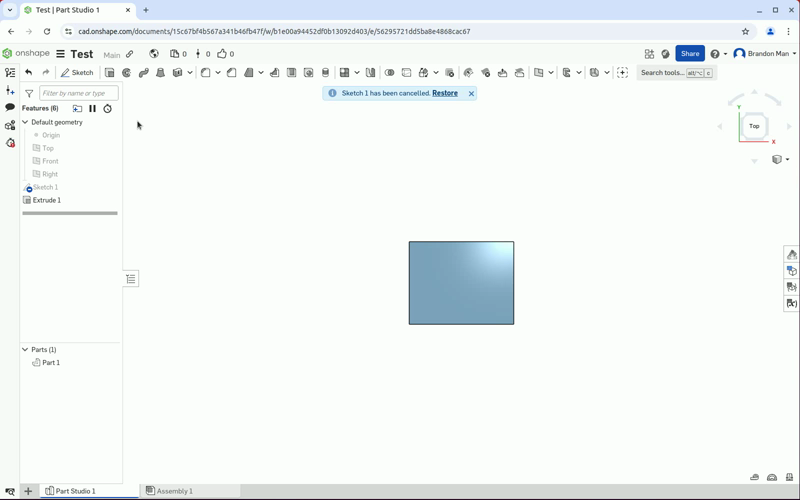
mouse_move(73, 189)
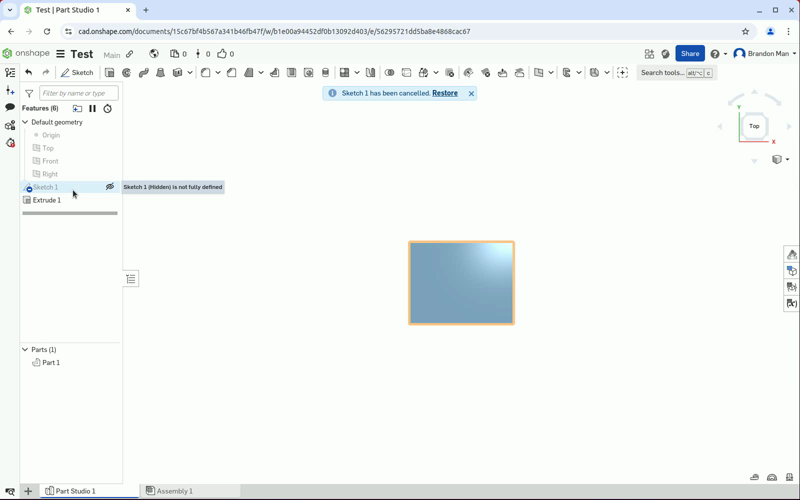
click(73, 189)
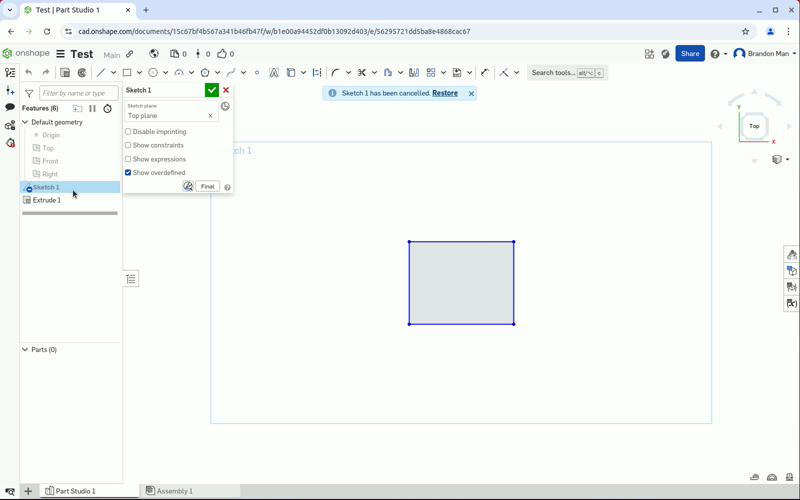
mouse_move(229, 92)
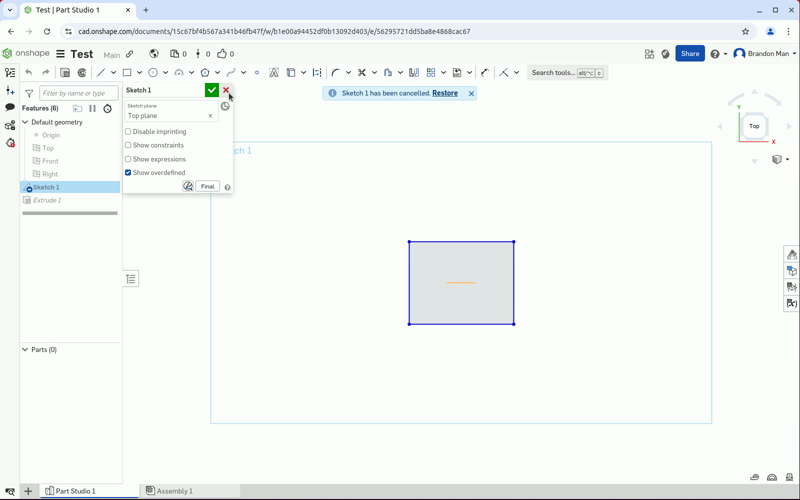
click(229, 92)
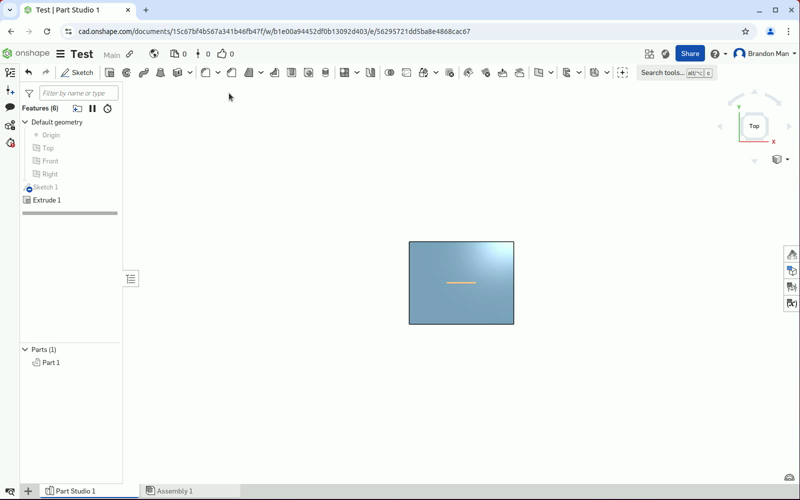
mouse_move(541, 75)
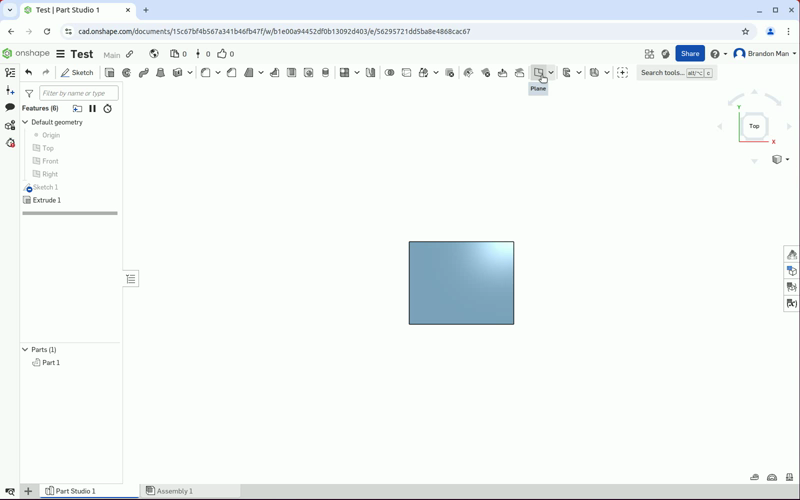
click(541, 75)
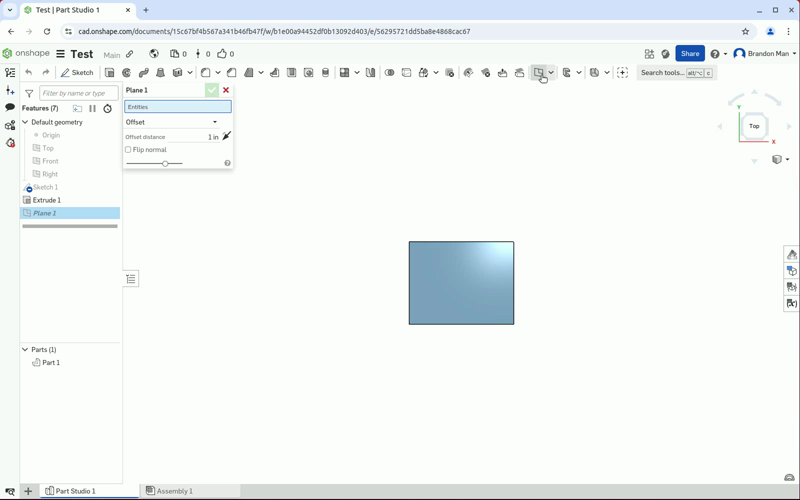
mouse_move(73, 150)
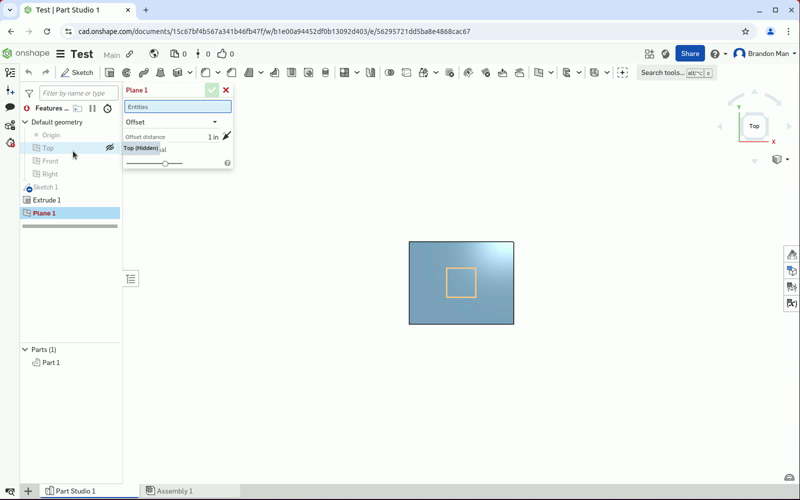
click(73, 150)
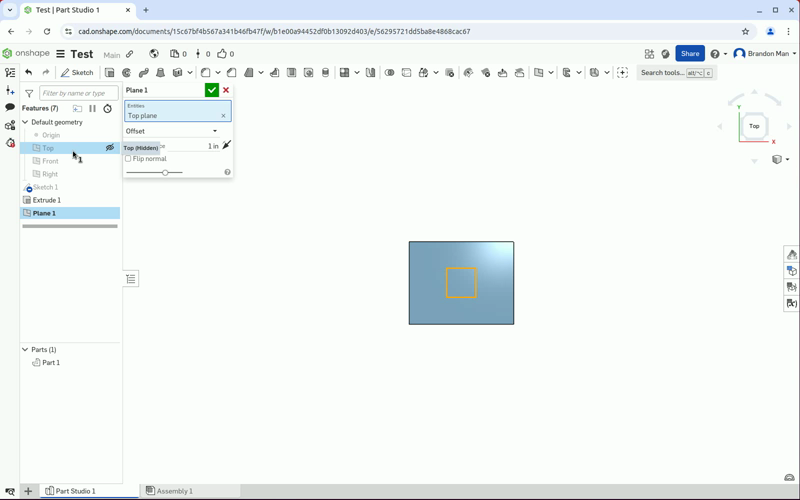
key(tab, 2)
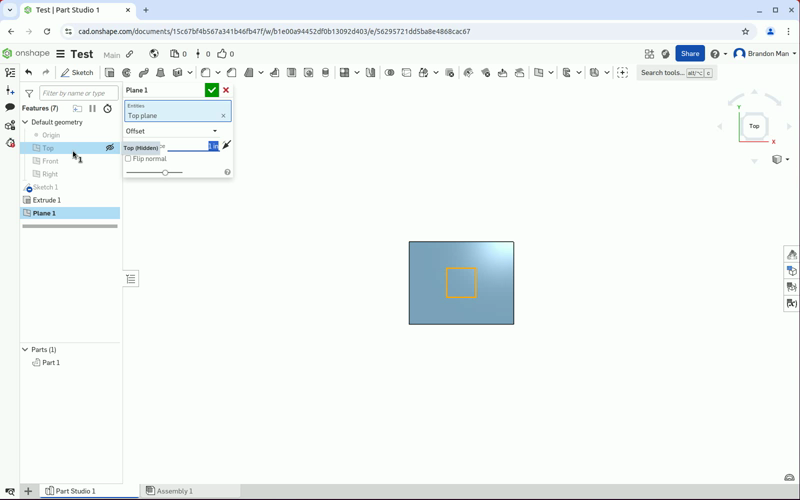
text(1.202)
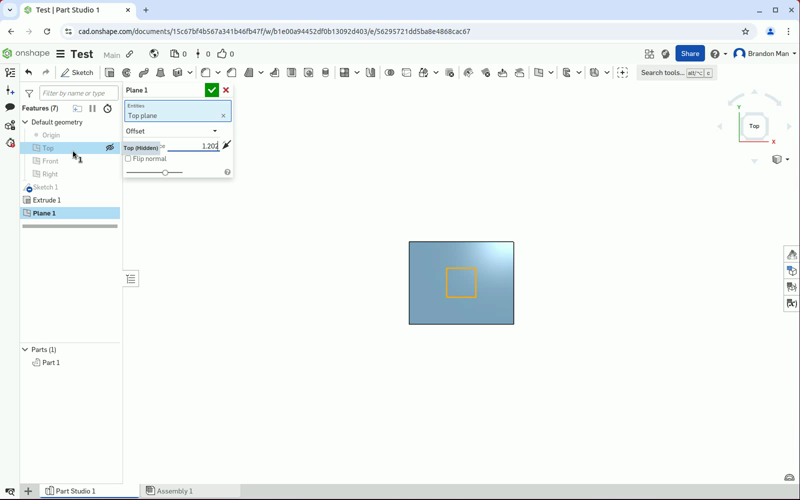
key(enter, 2)
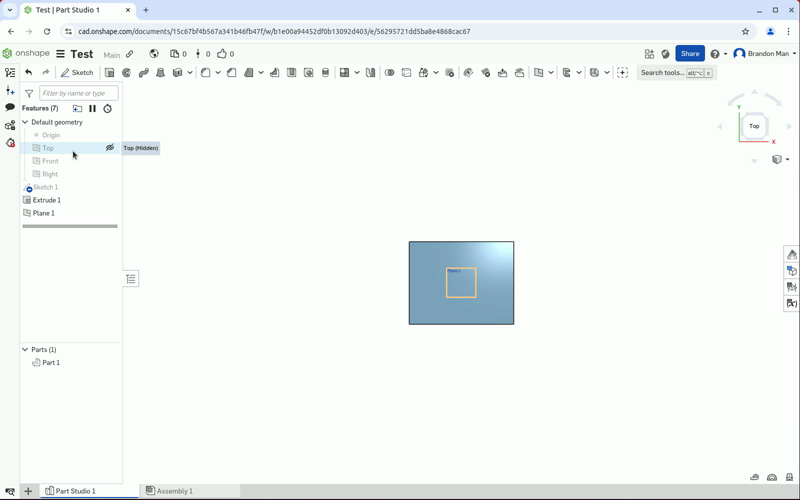
key(shift+s)
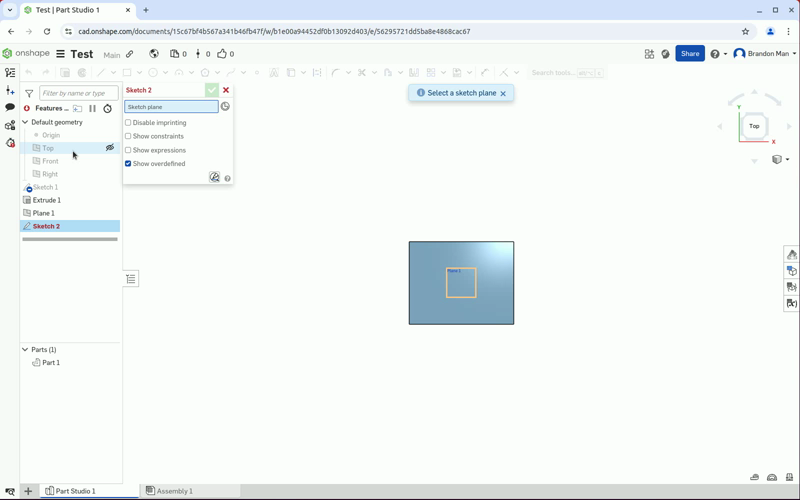
mouse_move(73, 215)
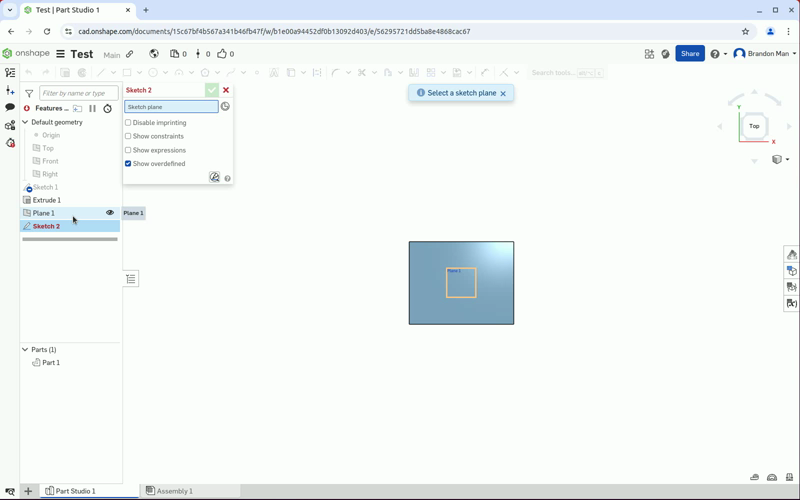
click(73, 215)
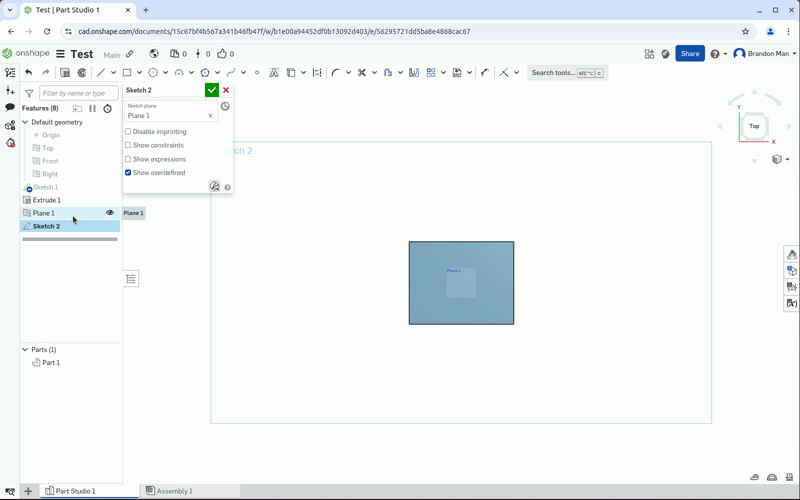
mouse_move(73, 352)
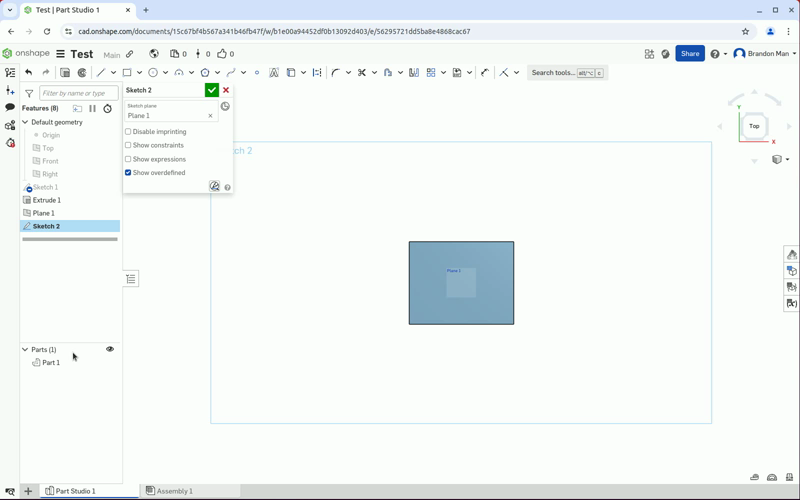
key(y)
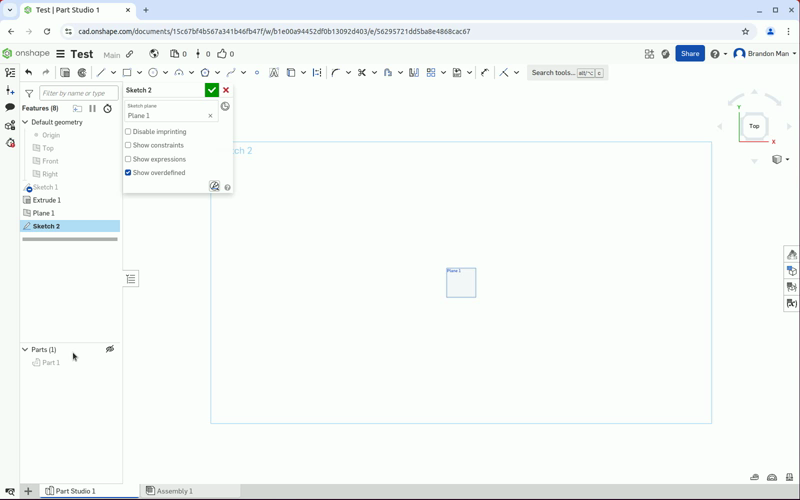
key(l)
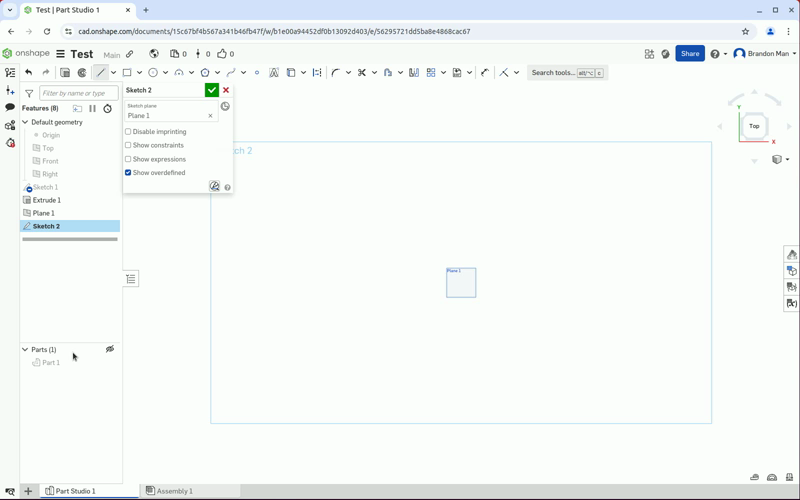
key_down(shift)
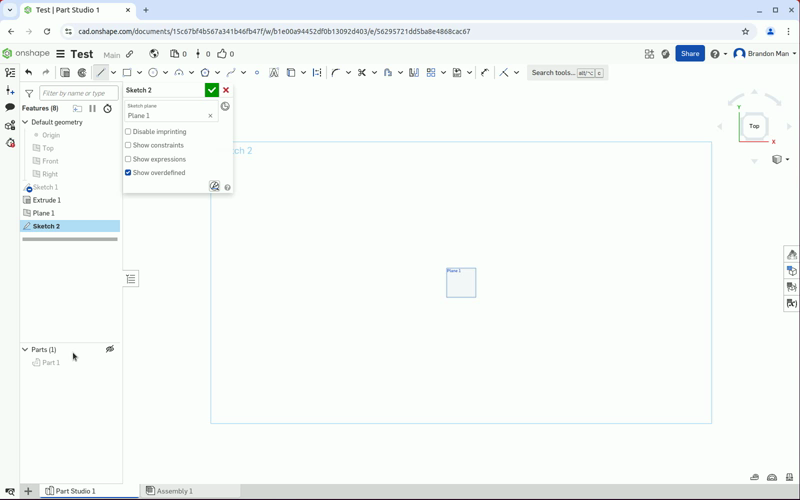
mouse_move(426, 282)
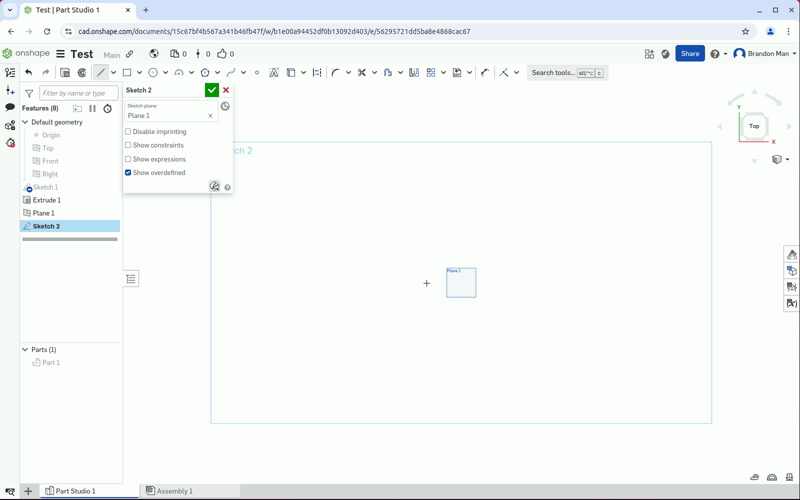
click(426, 282)
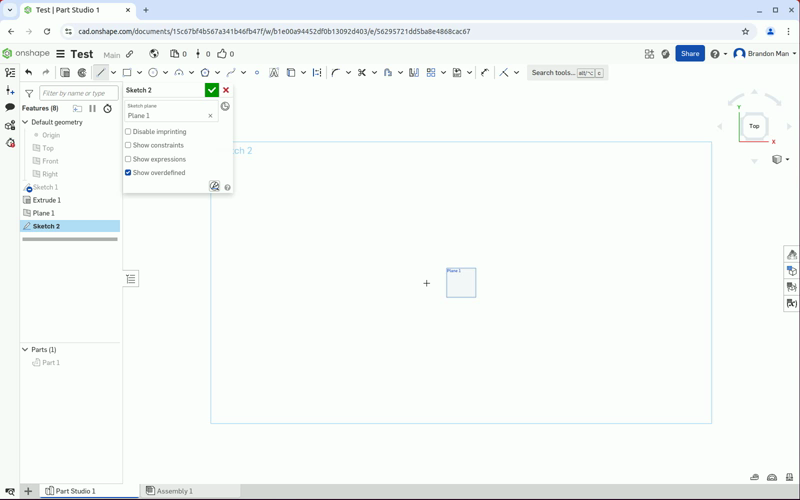
key_up(shift)
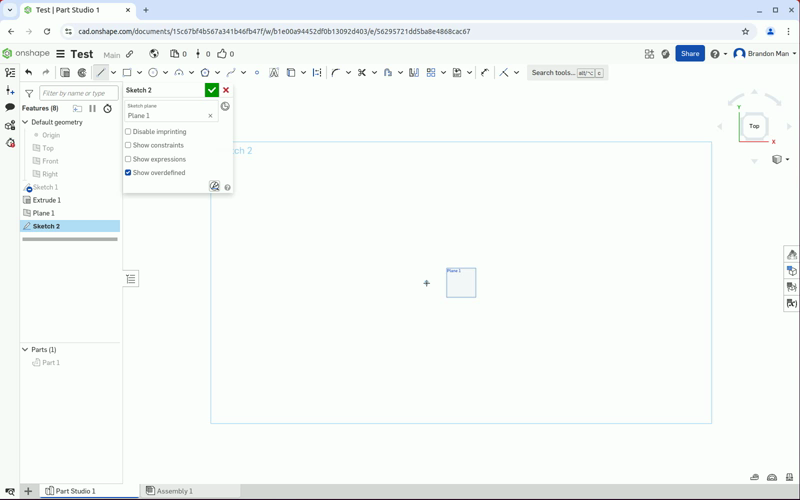
key_down(shift)
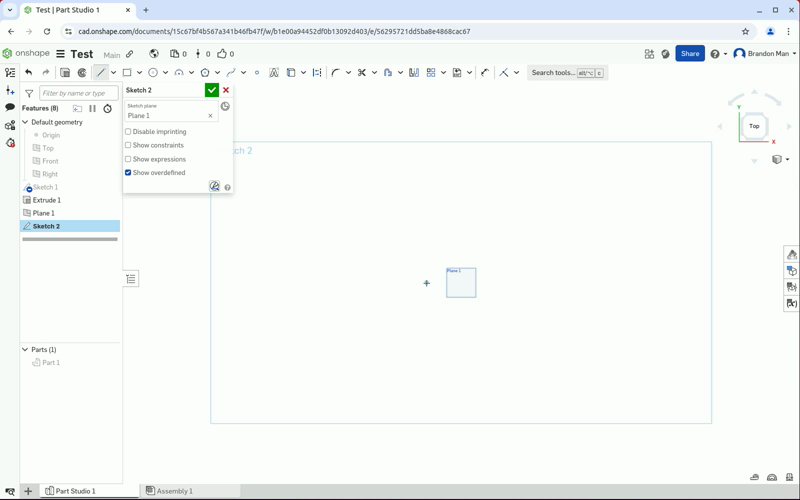
mouse_move(456, 282)
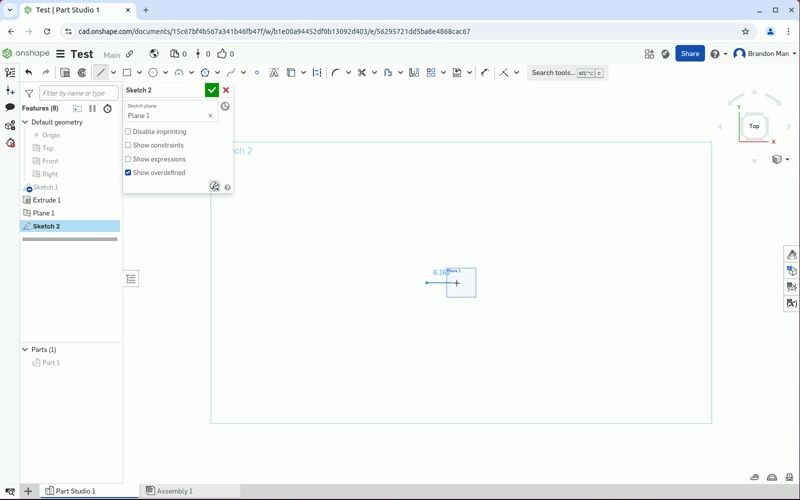
mouse_move(444, 312)
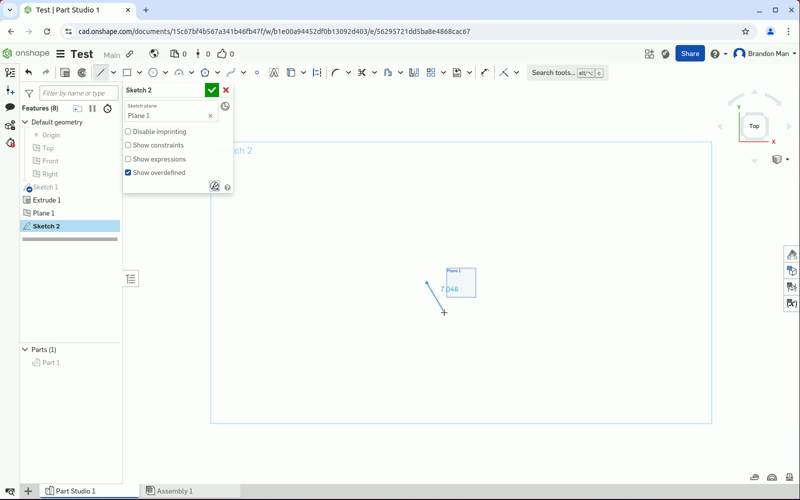
click(444, 312)
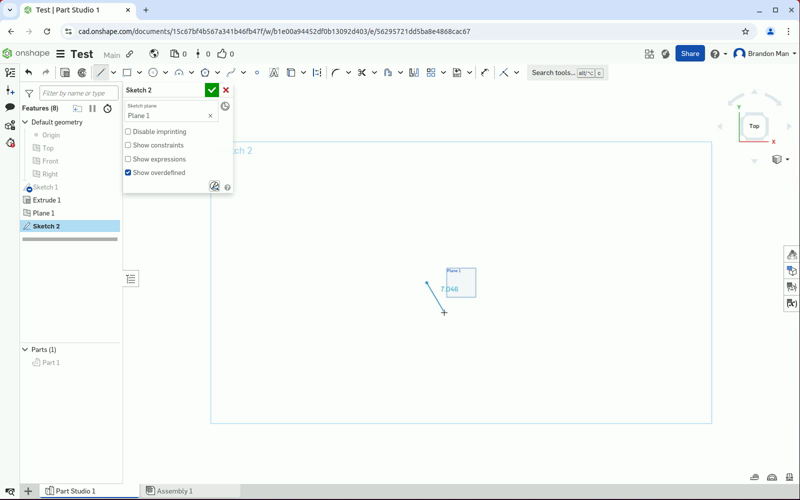
key_up(shift)
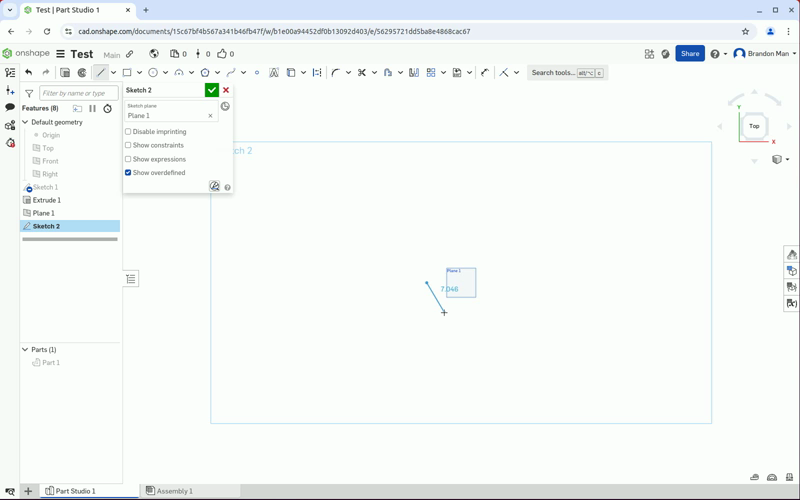
key_down(shift)
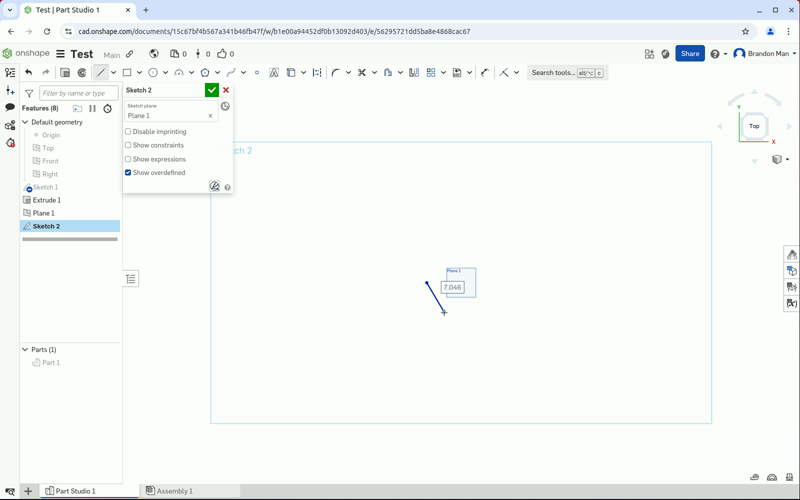
mouse_move(474, 312)
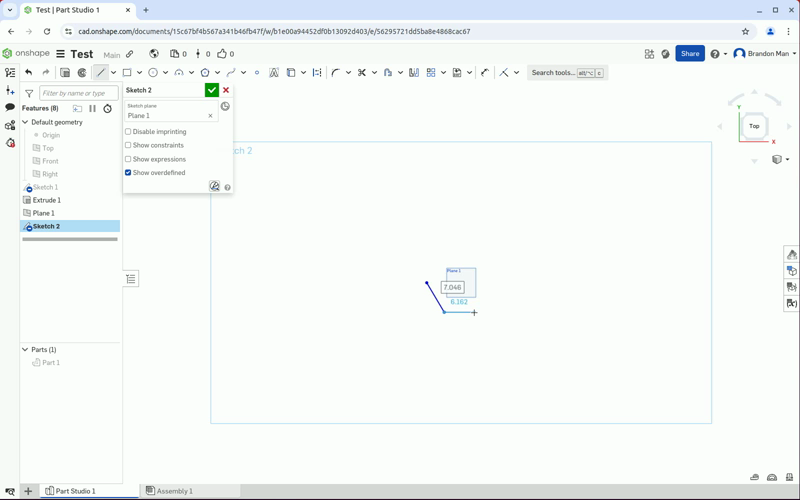
mouse_move(477, 312)
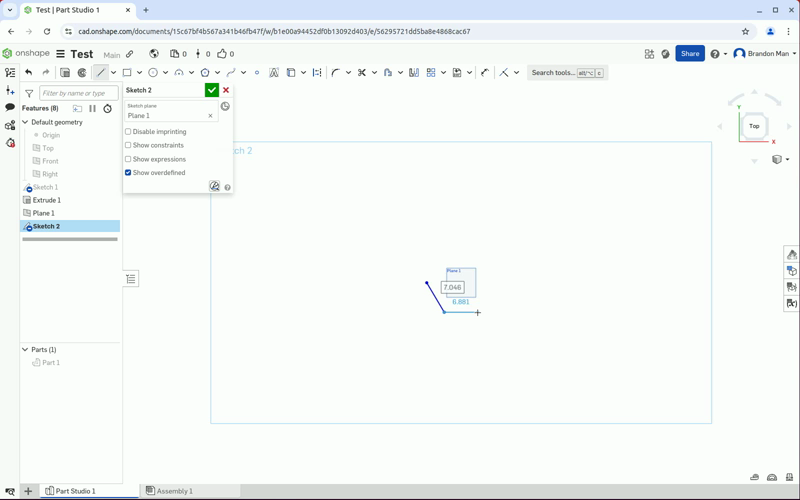
click(477, 312)
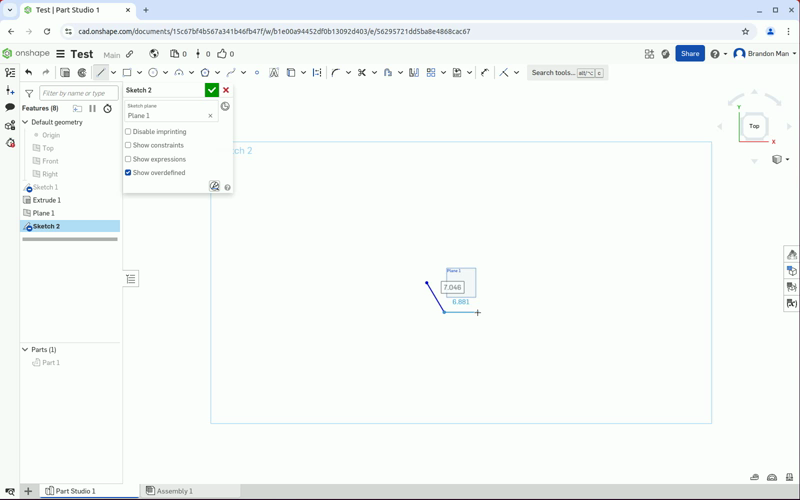
key_up(shift)
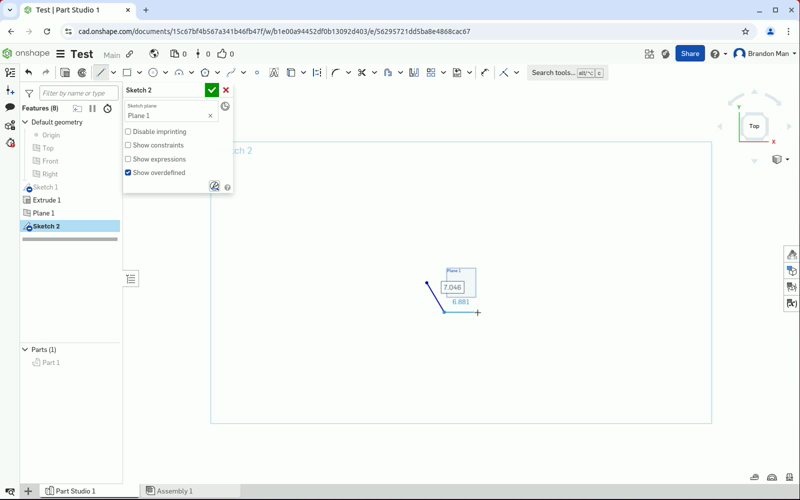
key_down(shift)
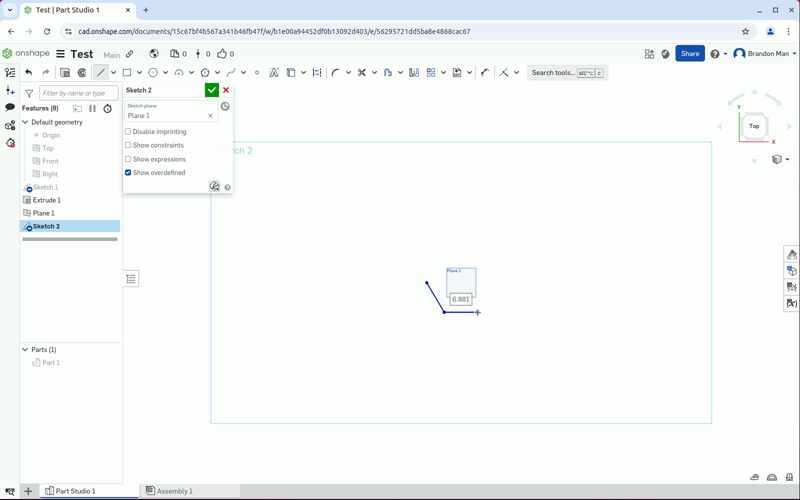
mouse_move(507, 312)
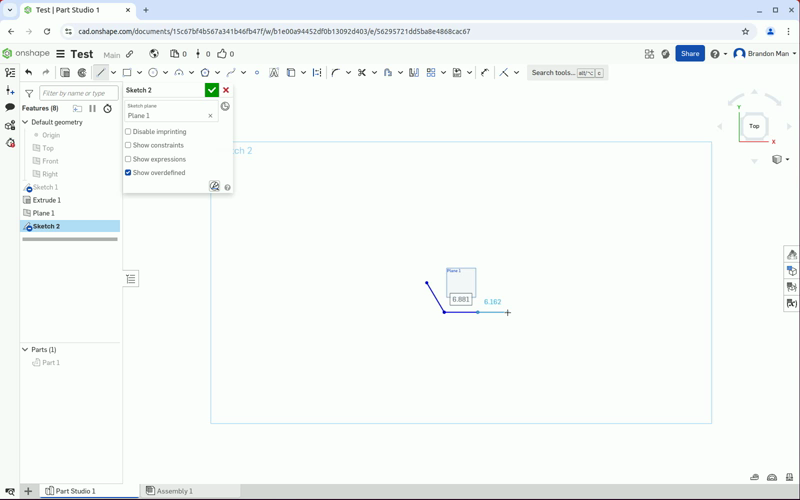
mouse_move(495, 282)
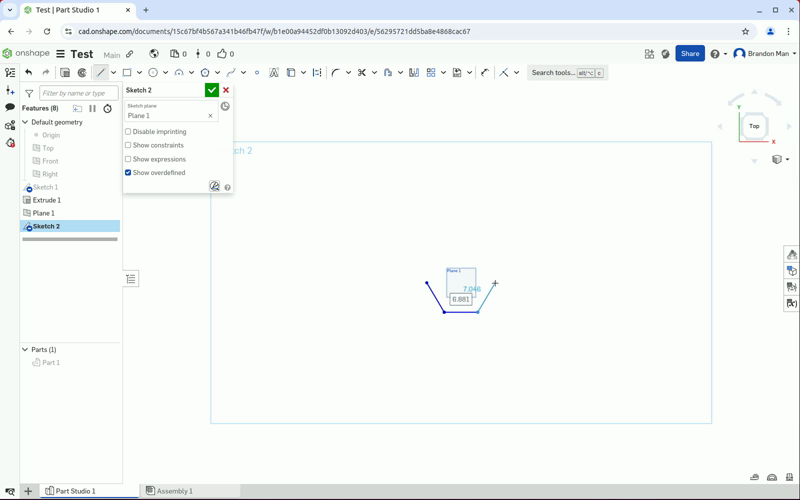
click(495, 282)
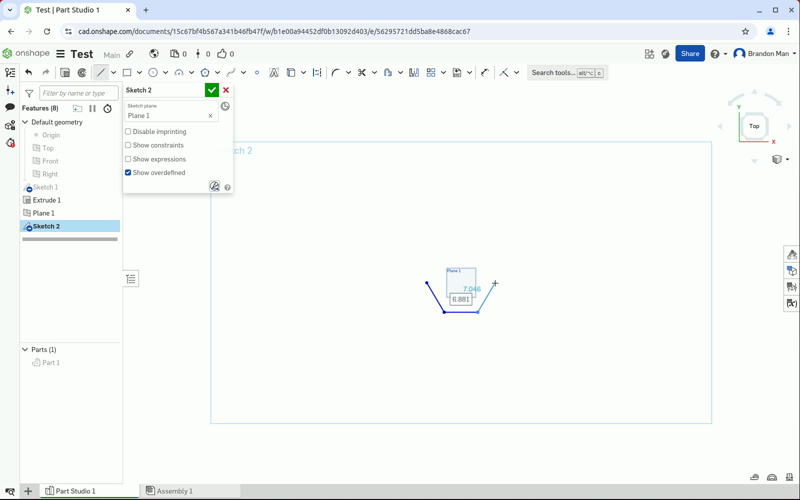
key_up(shift)
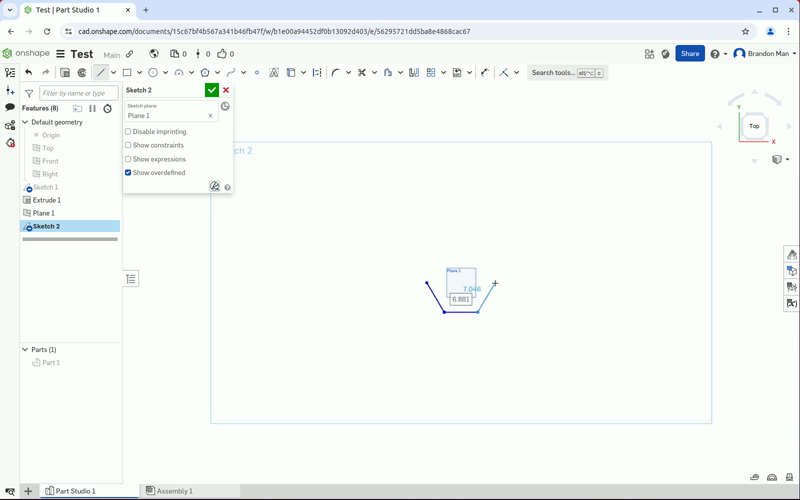
key_down(shift)
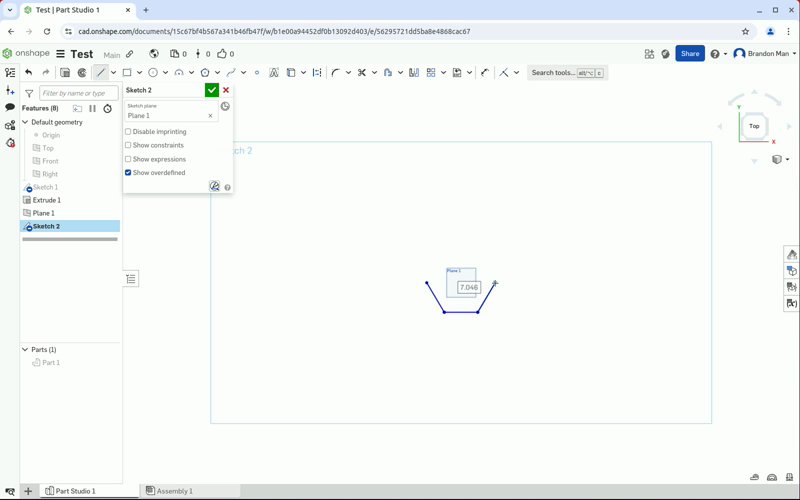
mouse_move(525, 282)
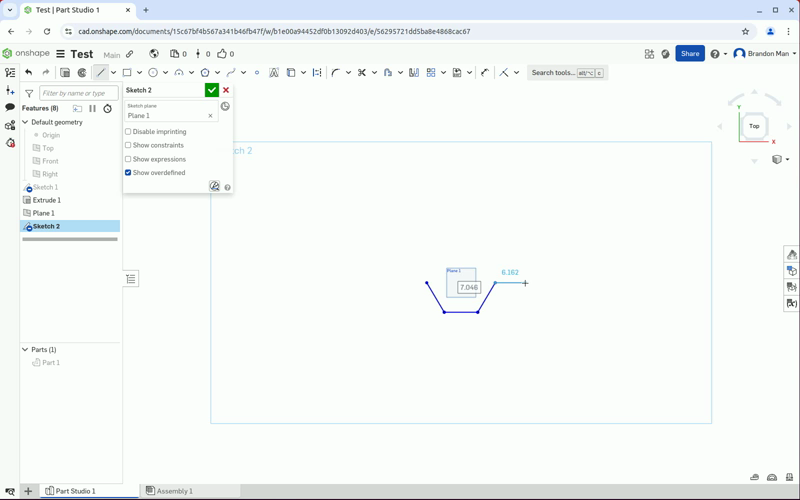
mouse_move(477, 253)
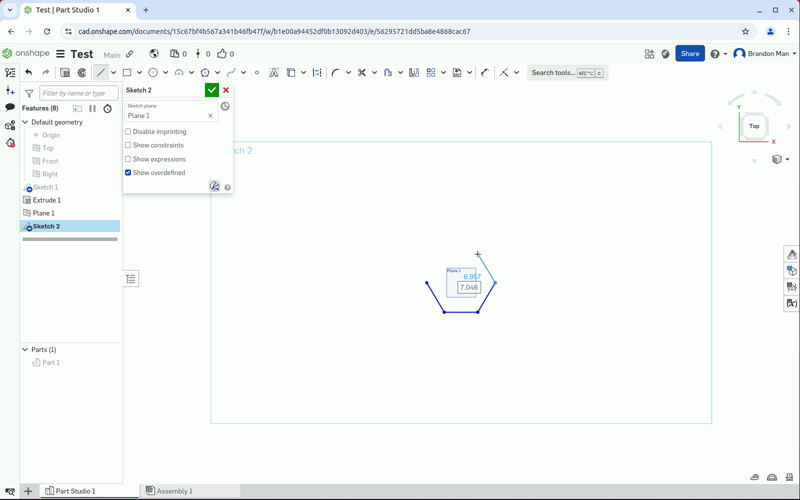
click(477, 253)
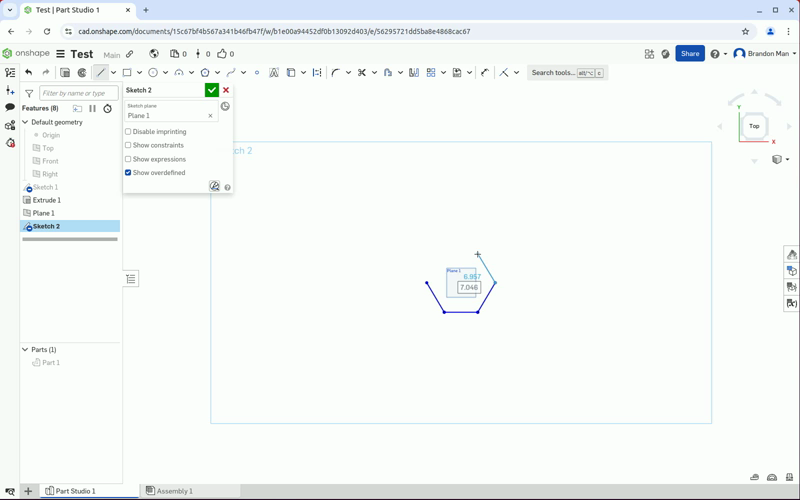
key_up(shift)
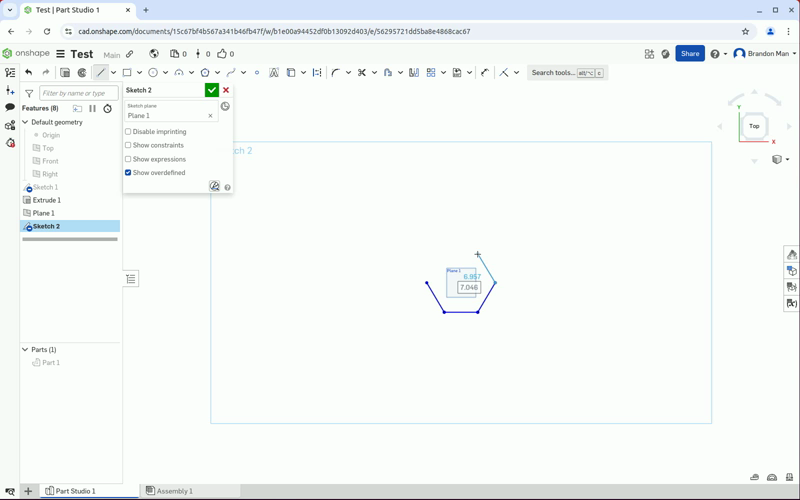
key_down(shift)
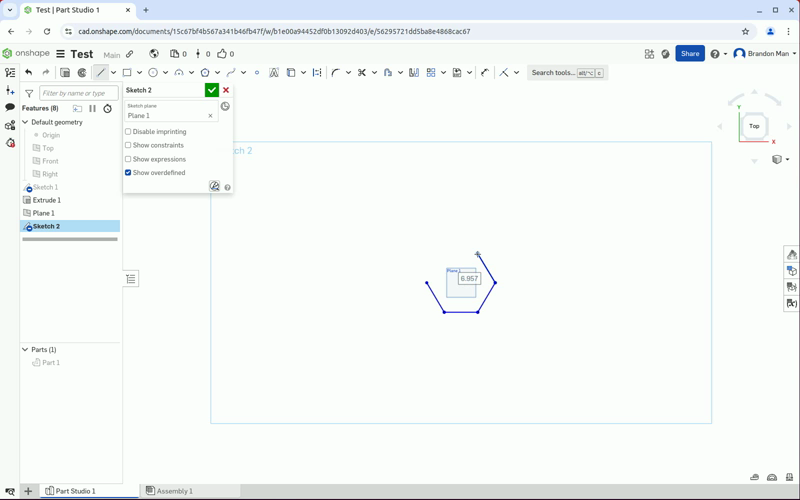
mouse_move(507, 253)
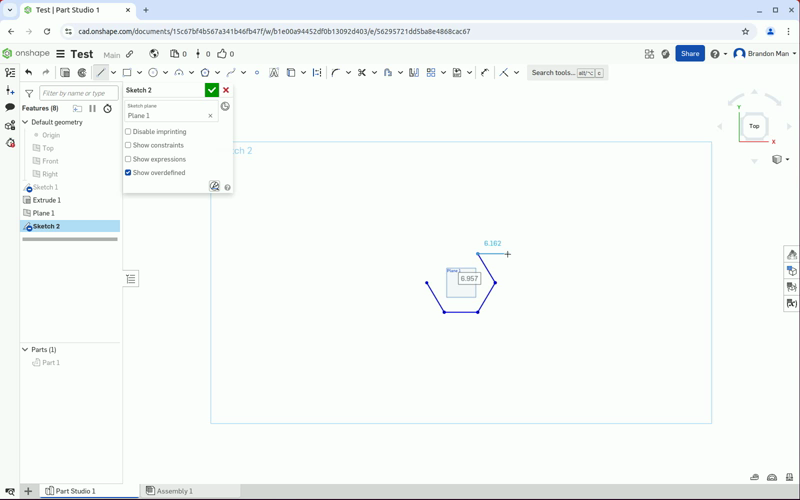
mouse_move(444, 253)
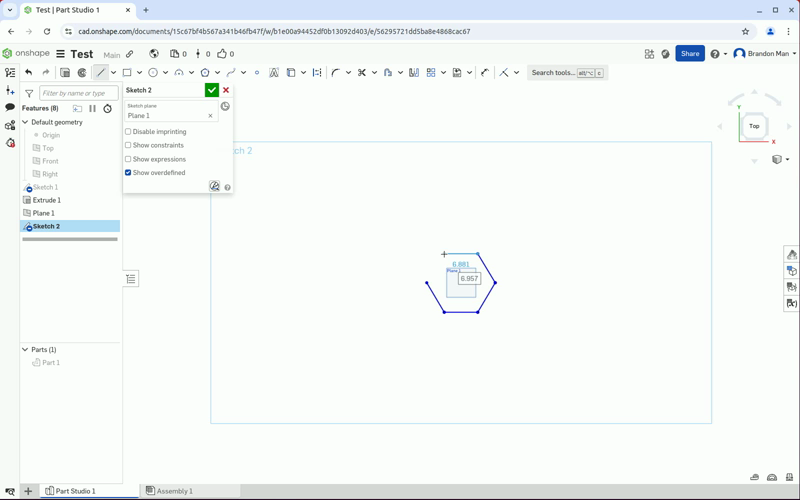
click(444, 253)
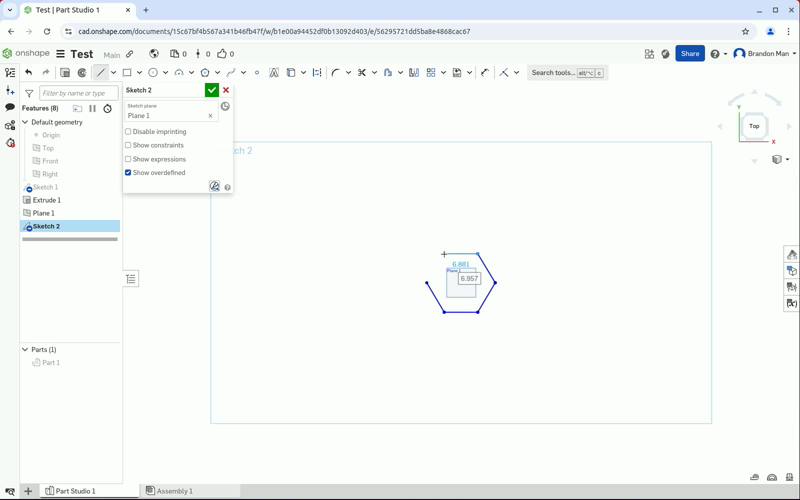
key_up(shift)
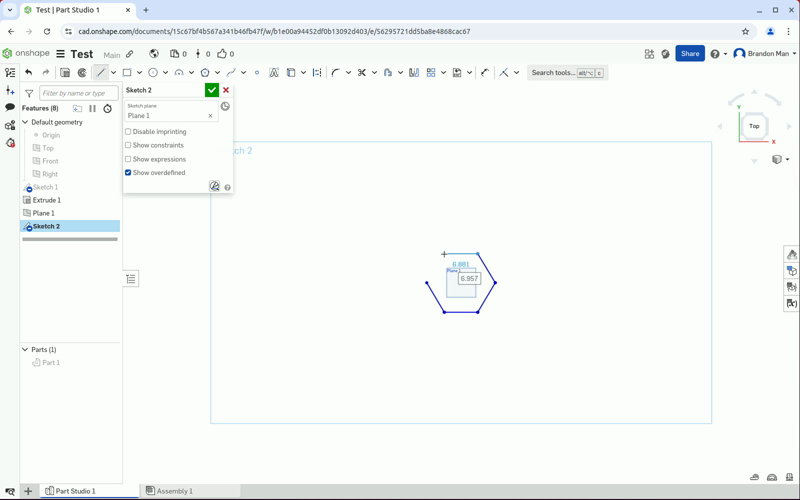
mouse_move(474, 253)
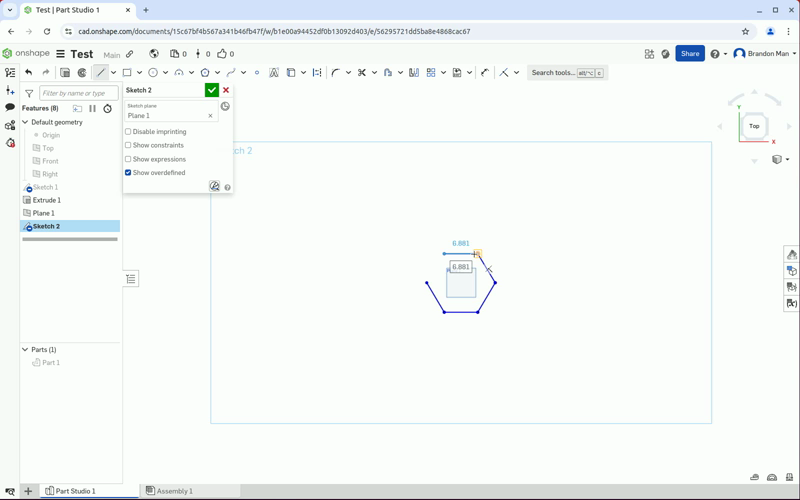
key_down(shift)
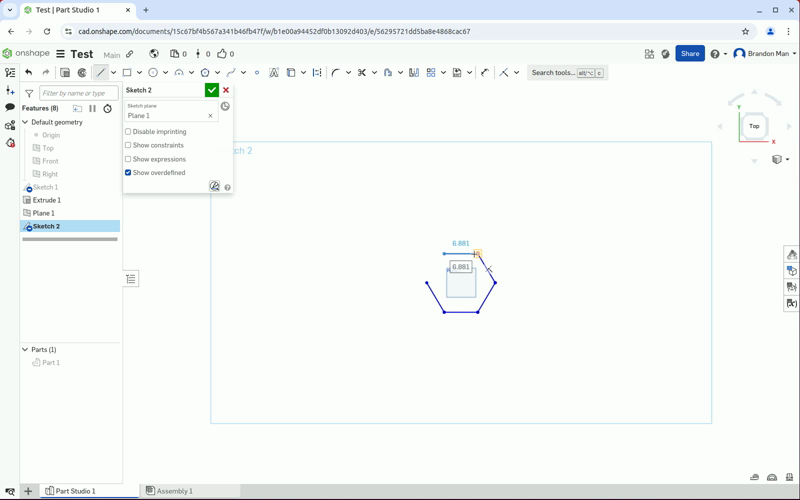
mouse_move(426, 282)
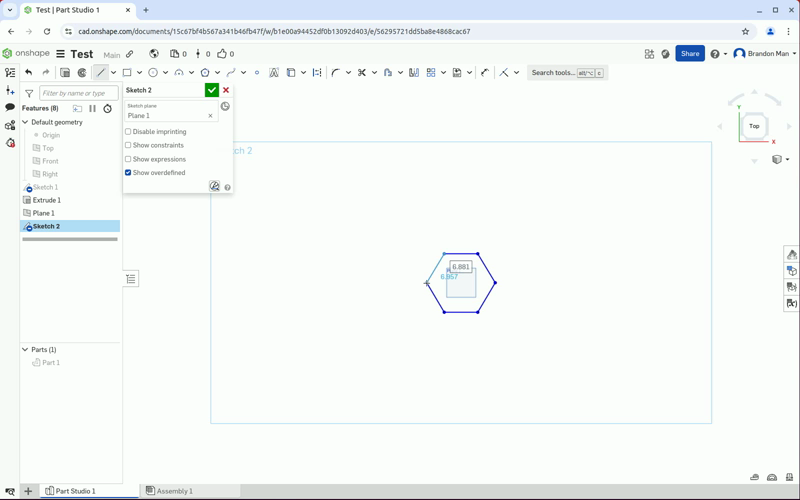
key_up(shift)
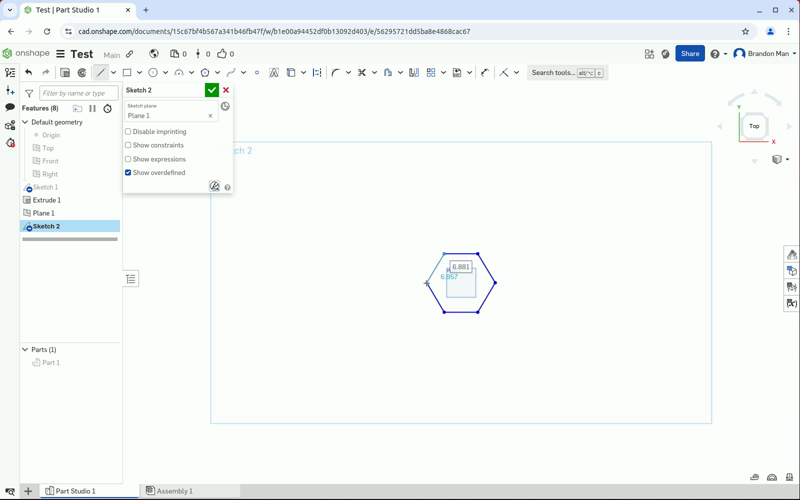
click(426, 282)
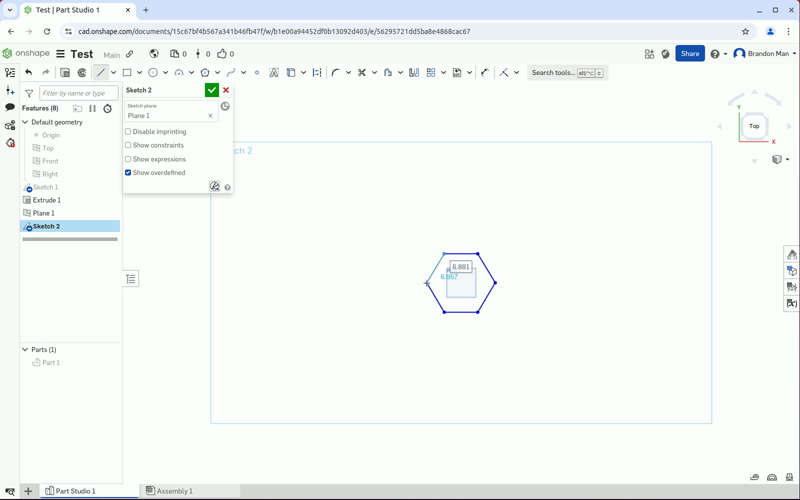
key(esc)
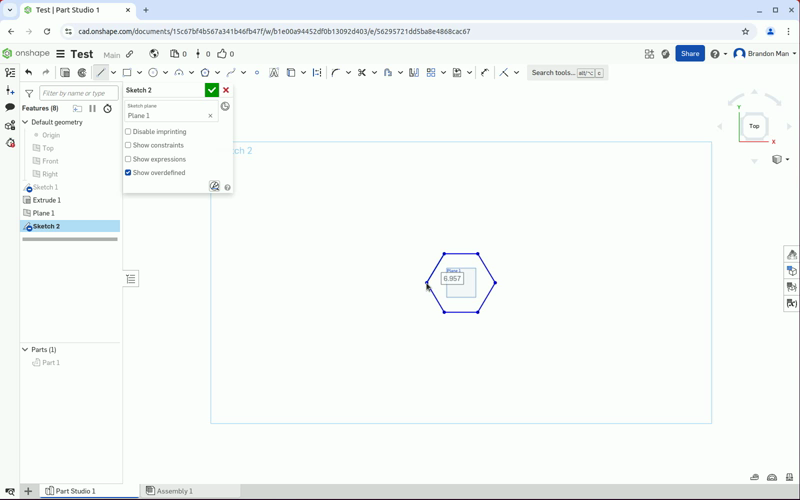
mouse_move(448, 290)
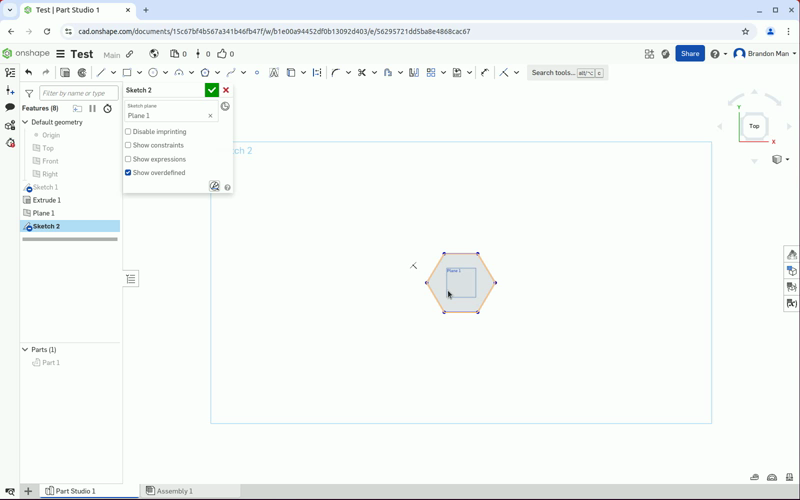
click(448, 290)
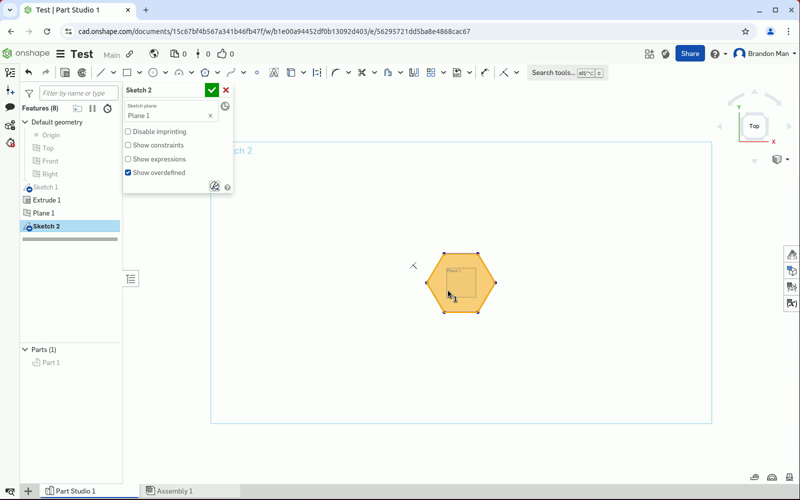
mouse_move(73, 352)
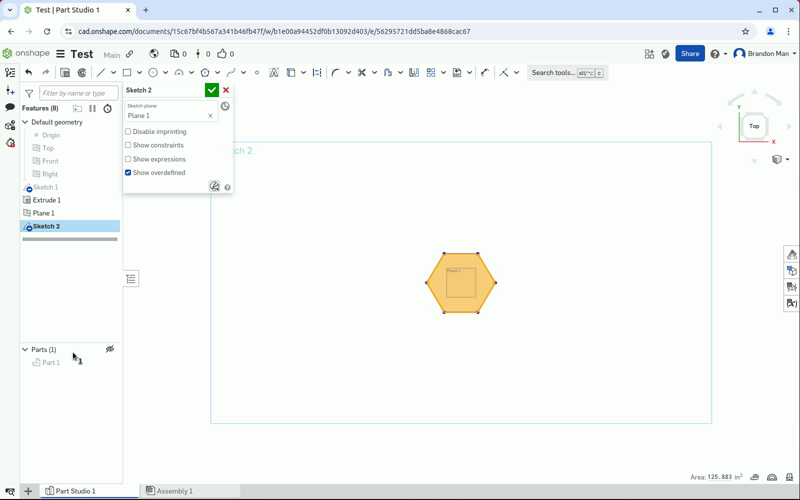
key(shift+y)
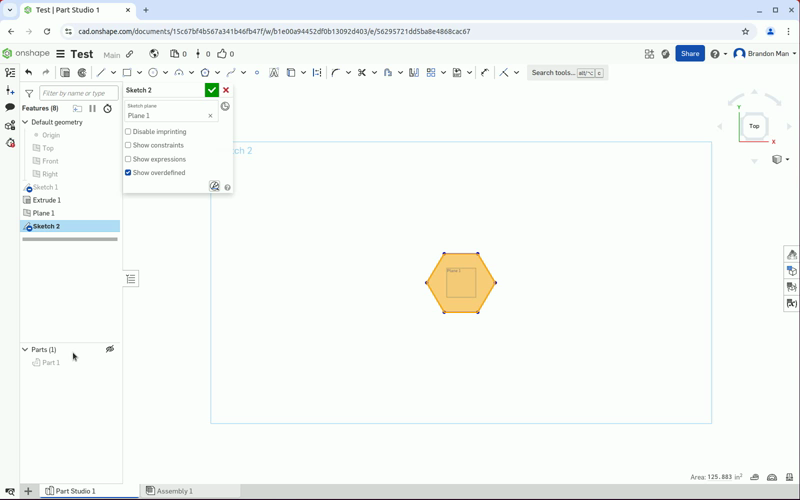
key(shift+e)
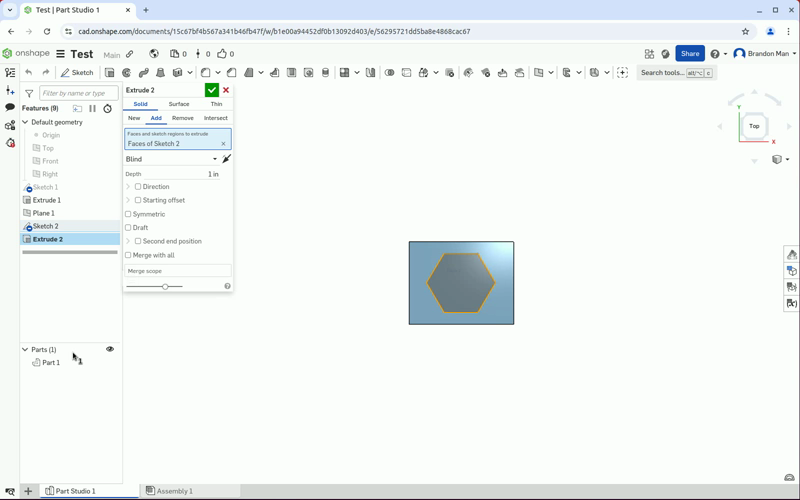
mouse_move(143, 106)
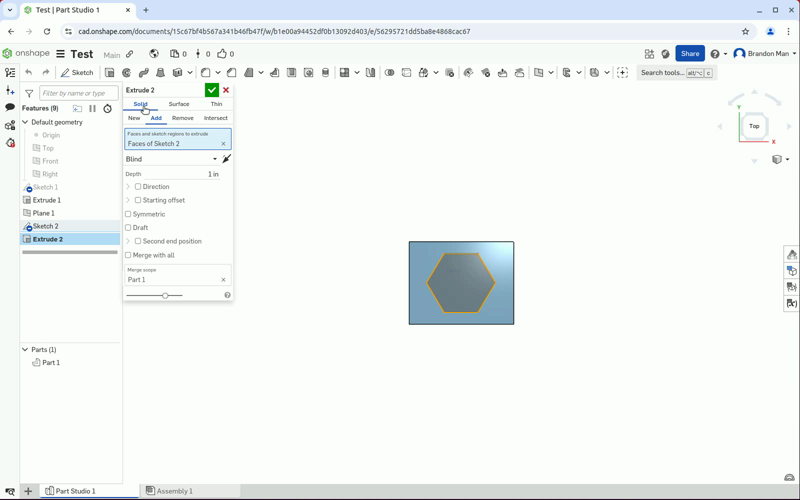
click(143, 106)
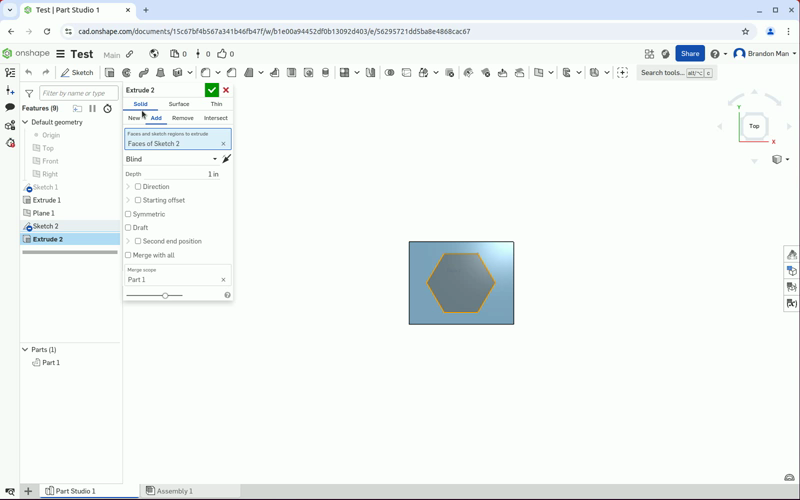
mouse_move(137, 120)
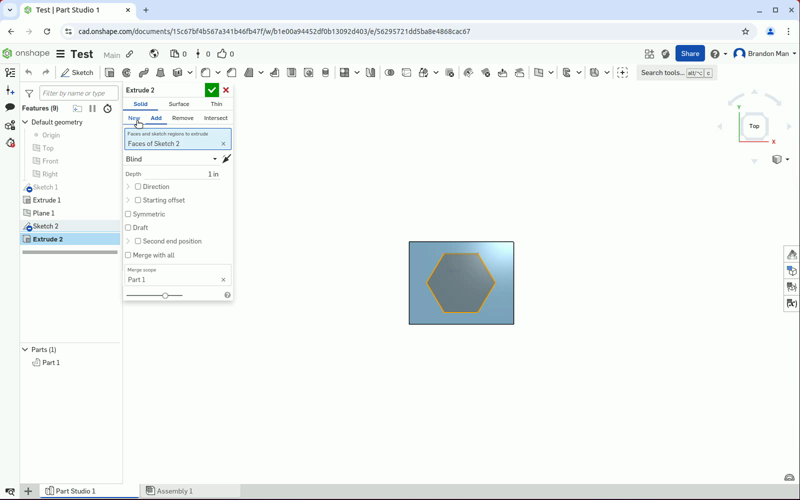
click(137, 120)
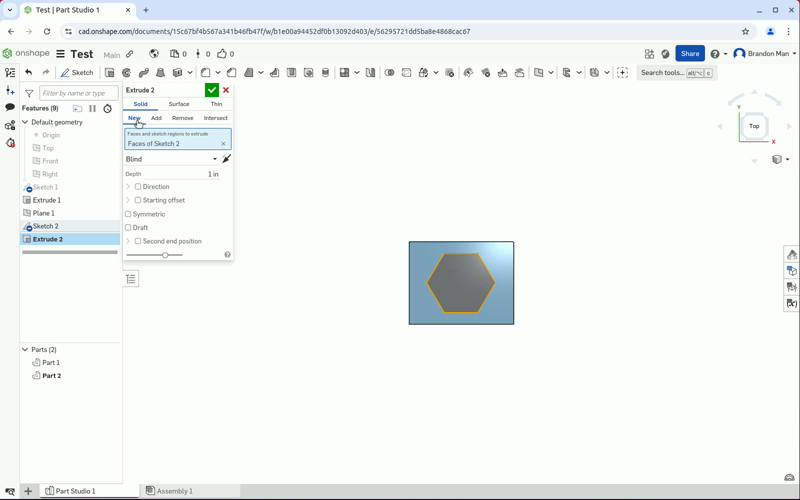
key(tab, 4)
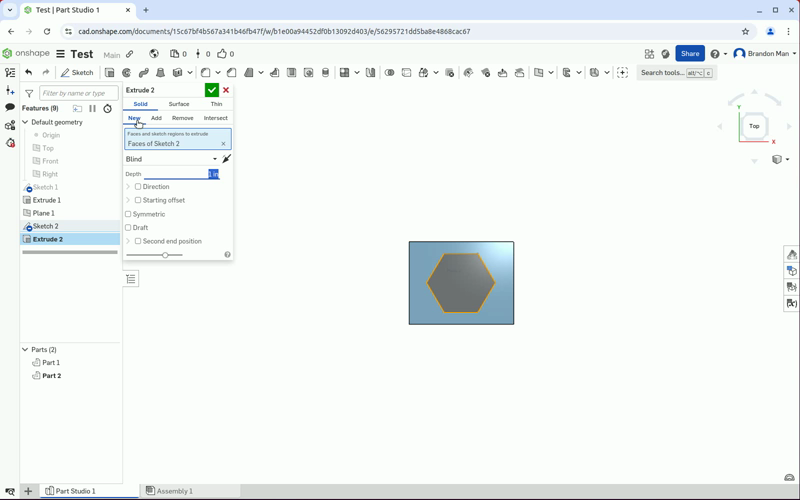
text(2.407)
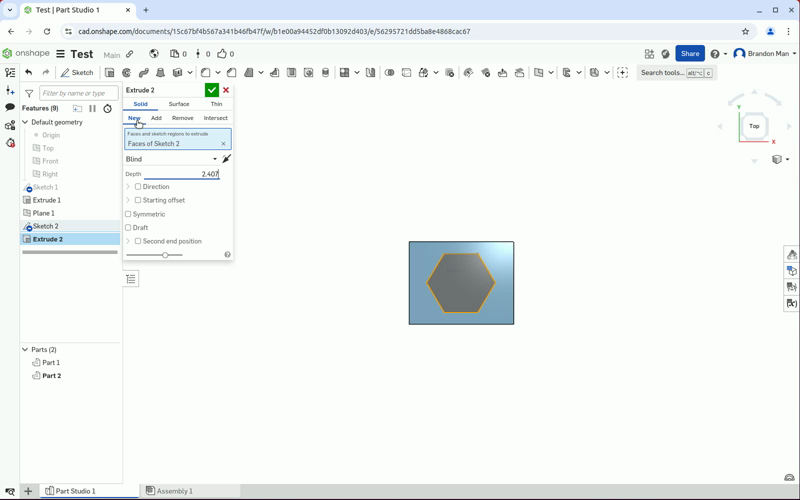
key(enter)
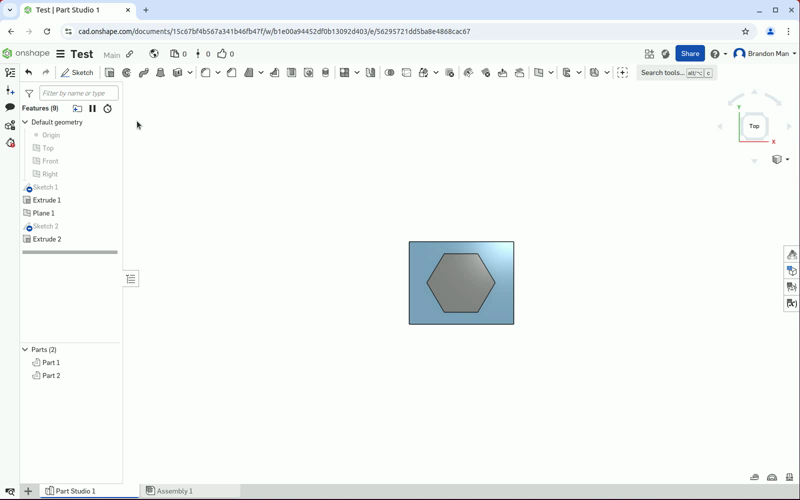
key(shift+h)
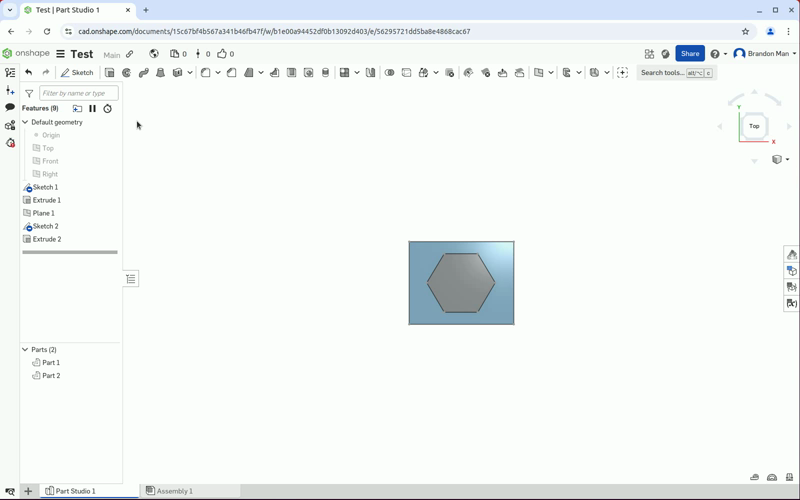
key(shift+h)
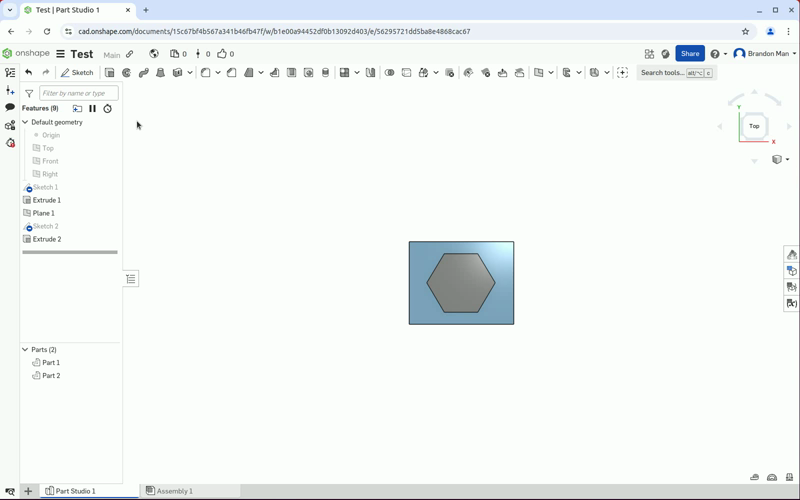
mouse_move(73, 189)
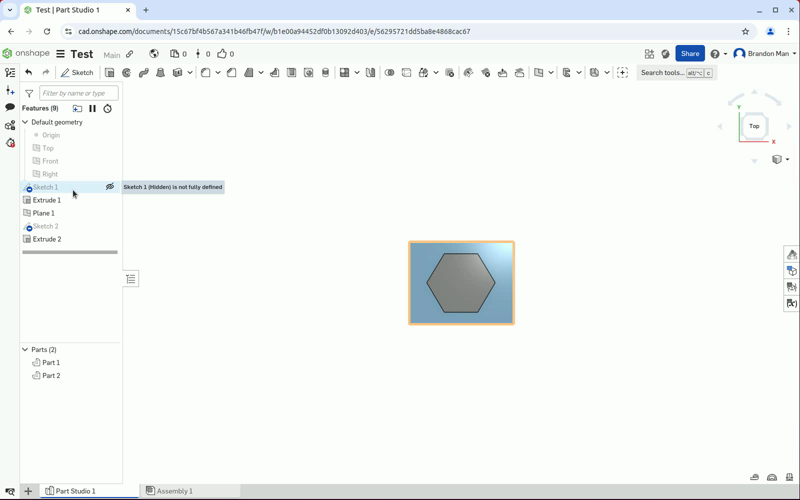
click(73, 189)
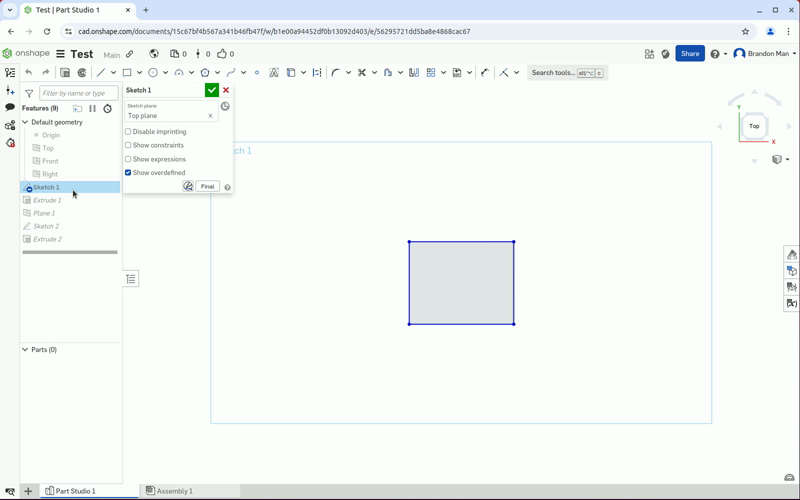
mouse_move(229, 92)
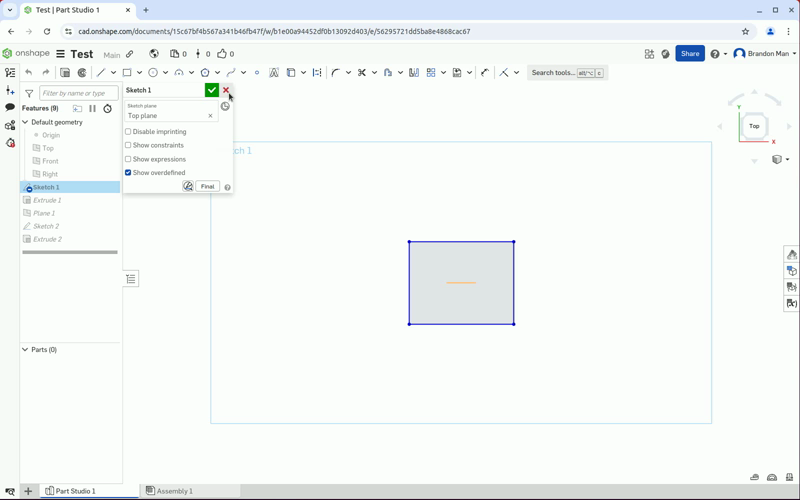
click(229, 92)
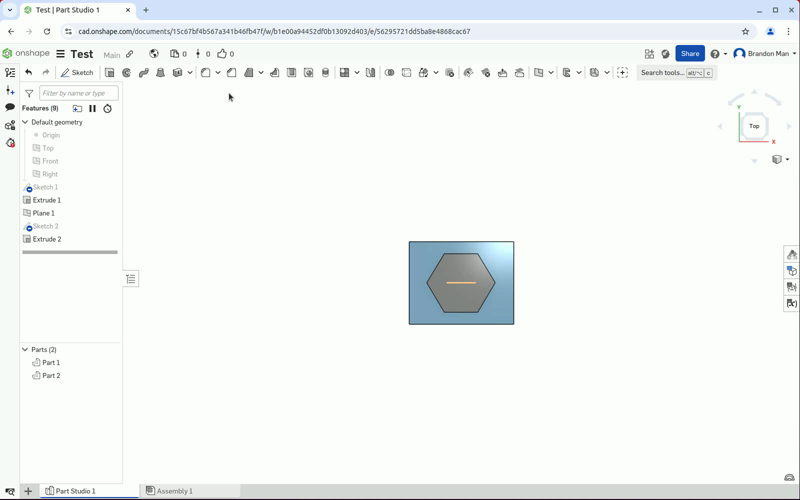
mouse_move(541, 75)
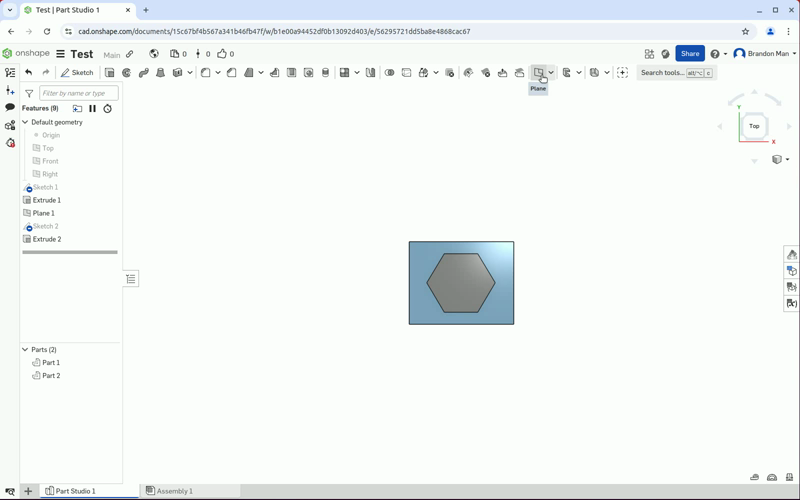
click(541, 75)
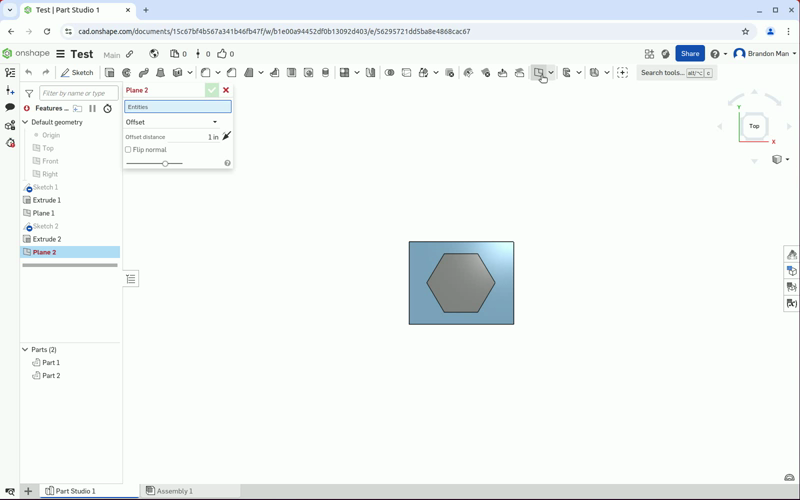
mouse_move(73, 150)
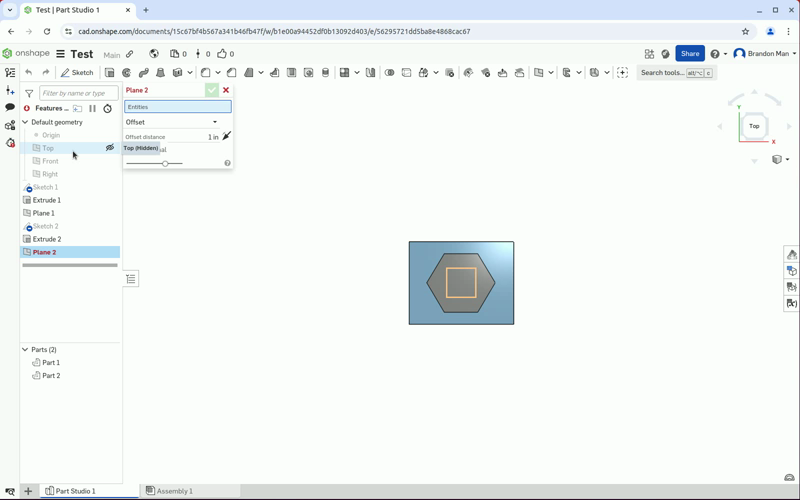
click(73, 150)
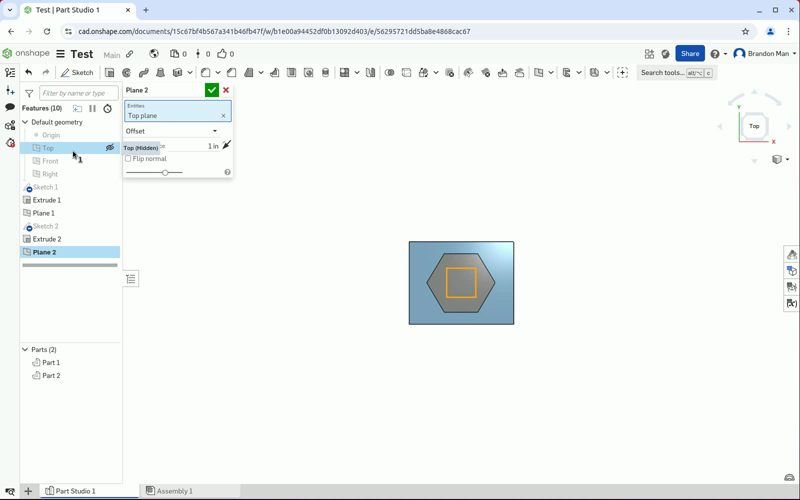
key(tab, 2)
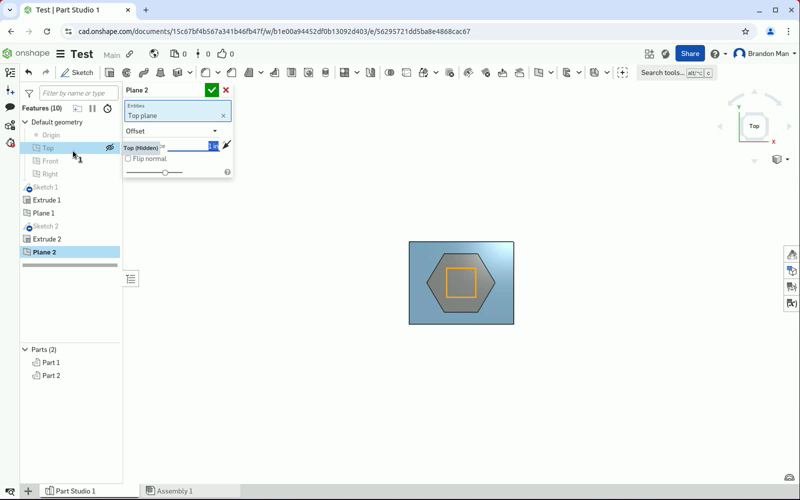
text(3.605)
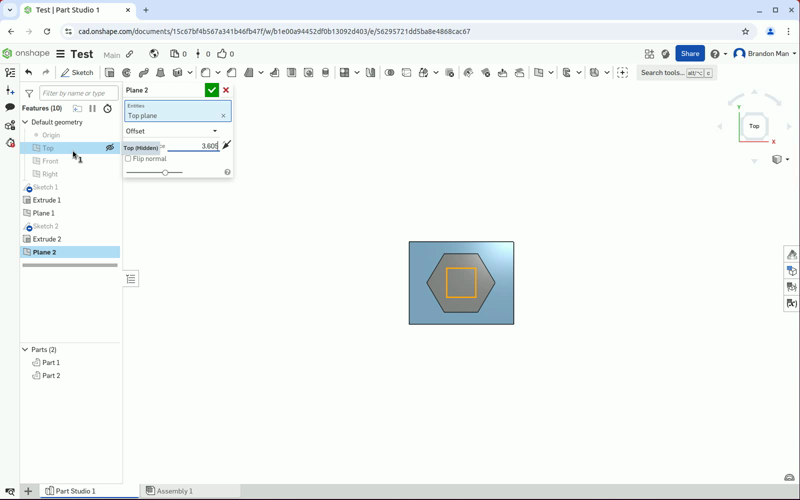
key(enter, 2)
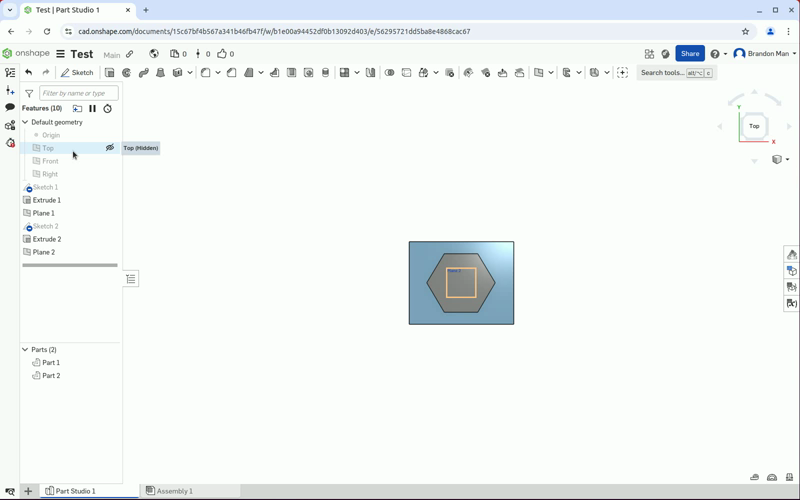
key(shift+s)
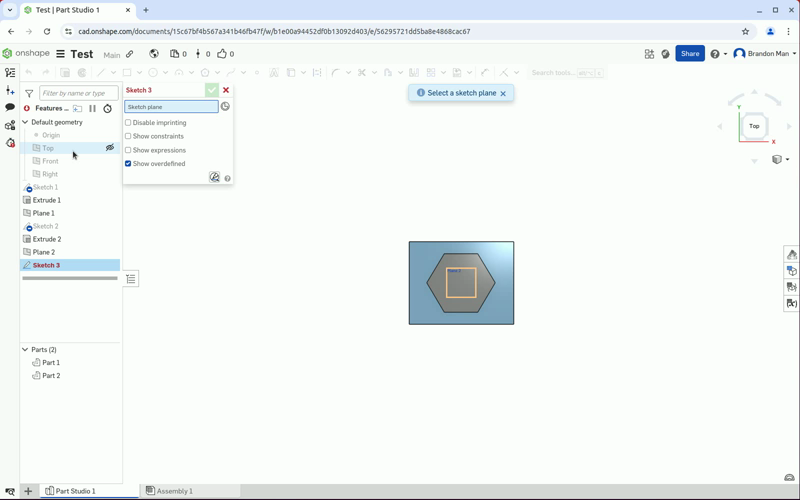
mouse_move(73, 254)
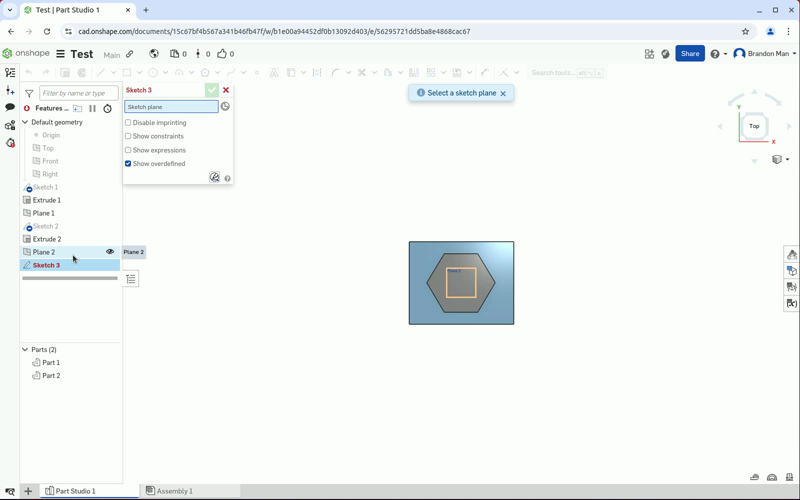
click(73, 254)
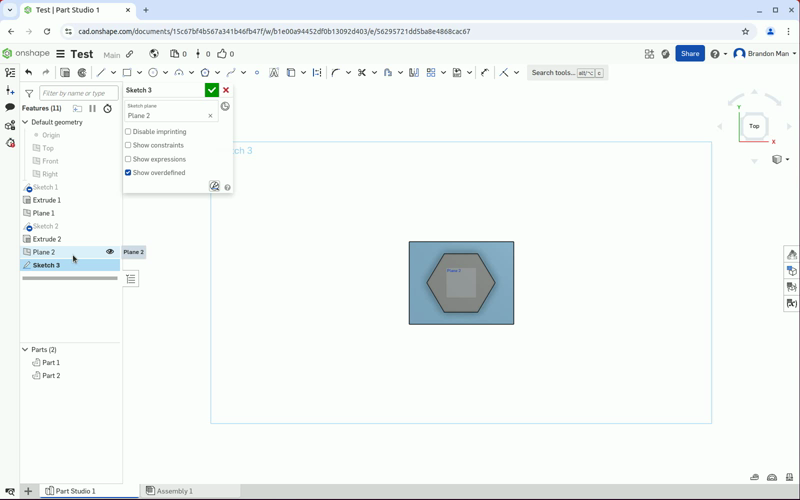
mouse_move(73, 352)
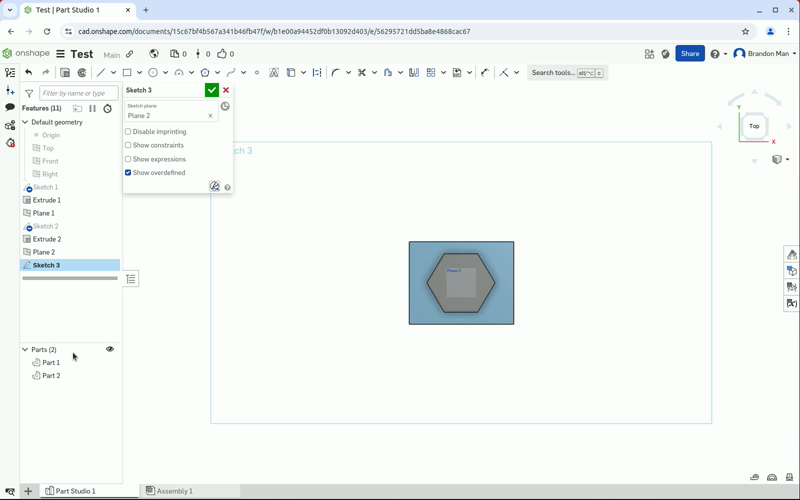
key(y)
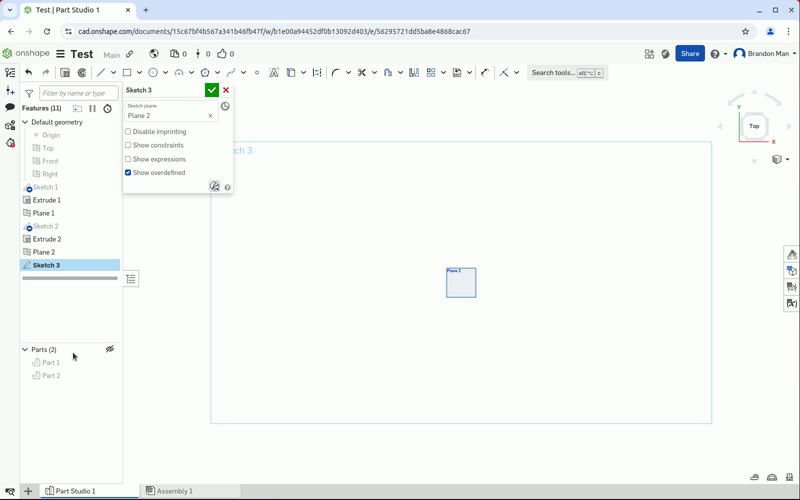
key(c)
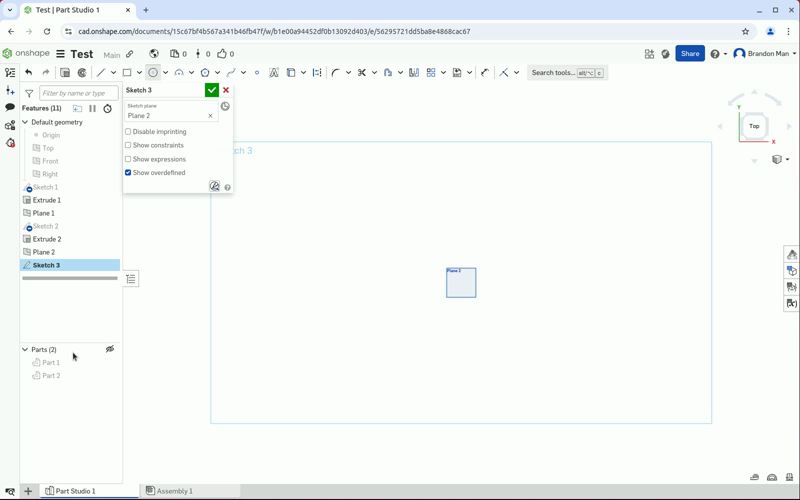
key_down(shift)
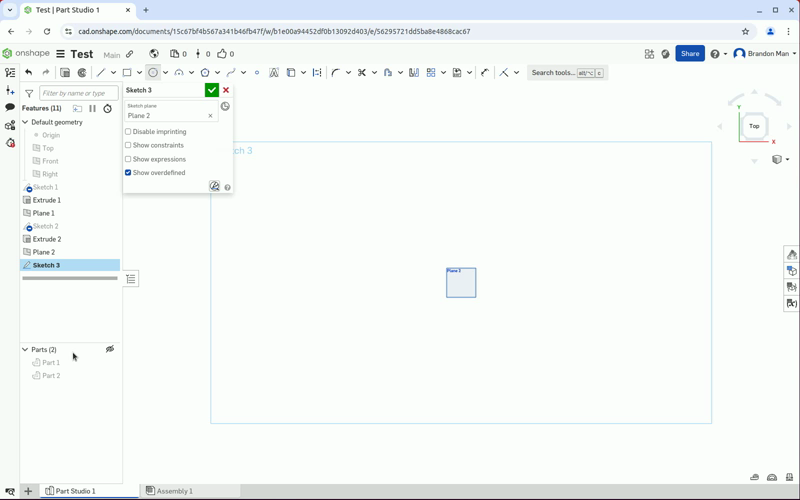
mouse_move(461, 282)
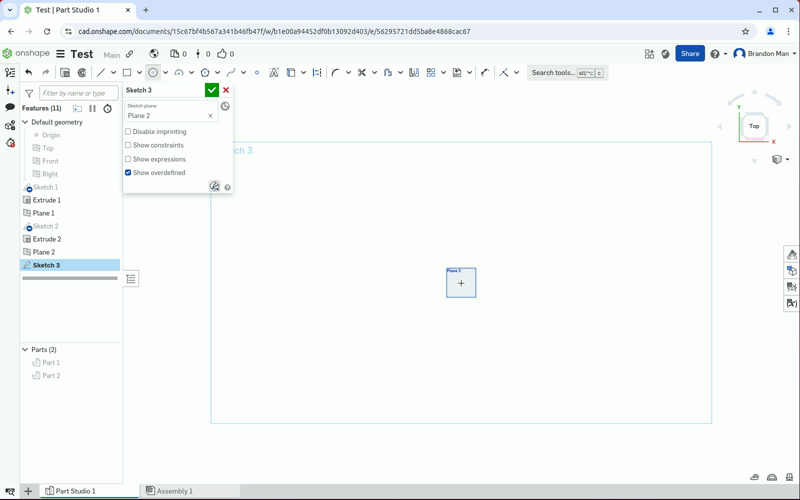
click(461, 282)
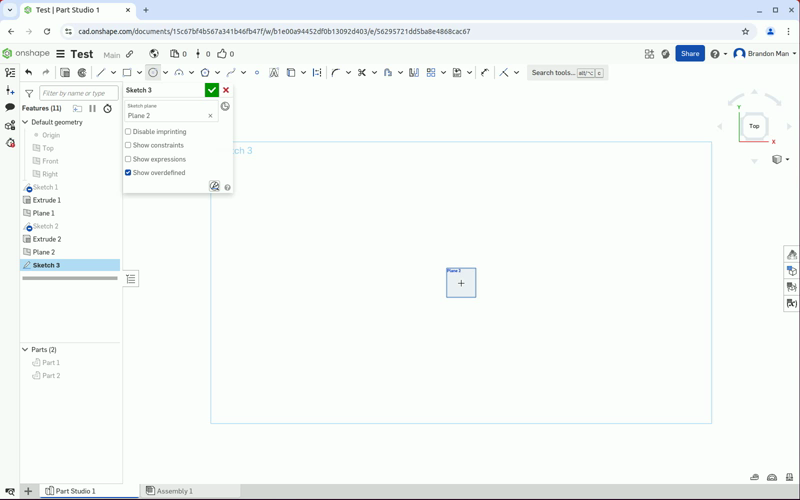
key_up(shift)
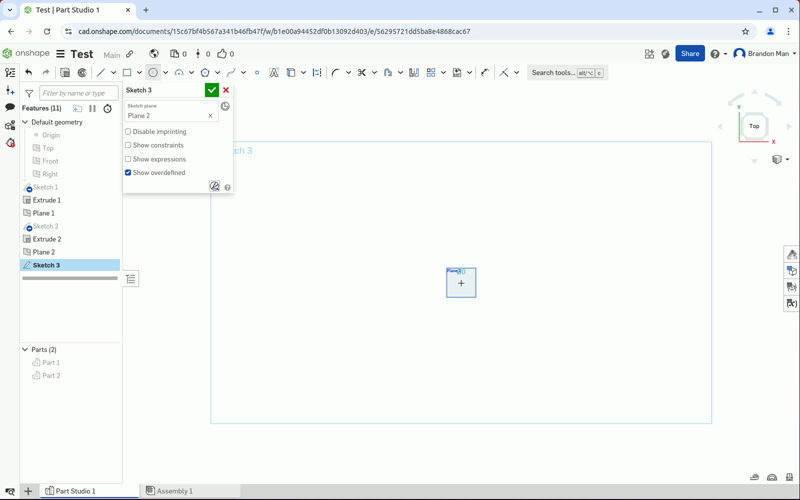
mouse_move(473, 282)
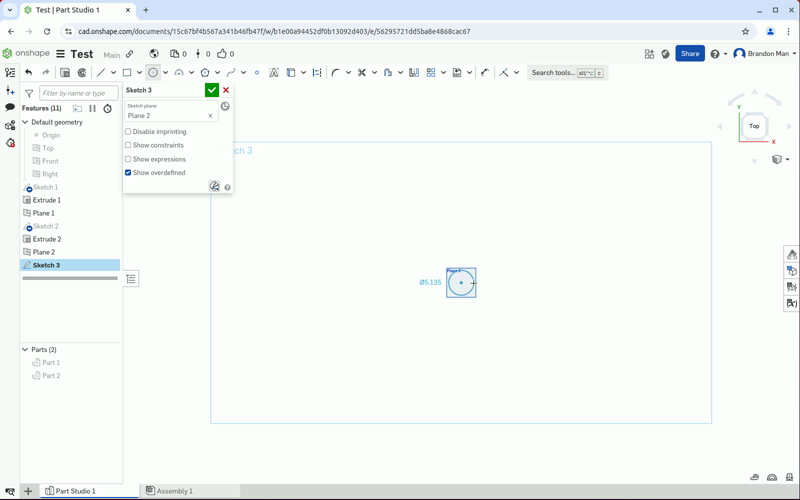
click(473, 282)
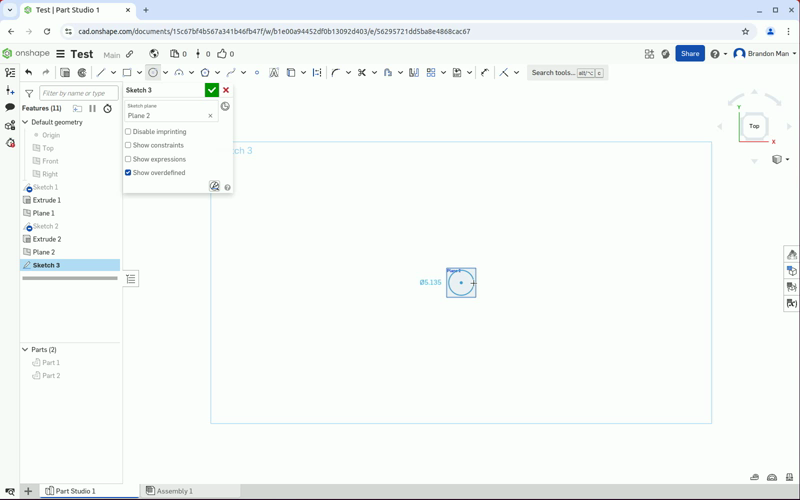
key(esc)
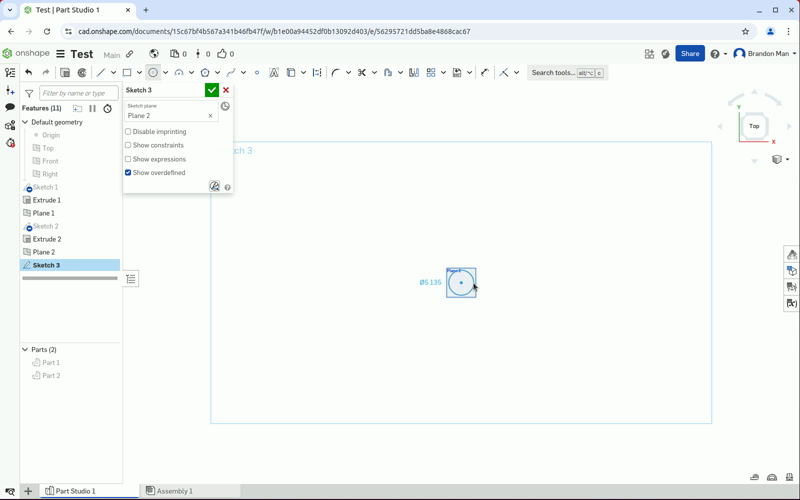
mouse_move(457, 281)
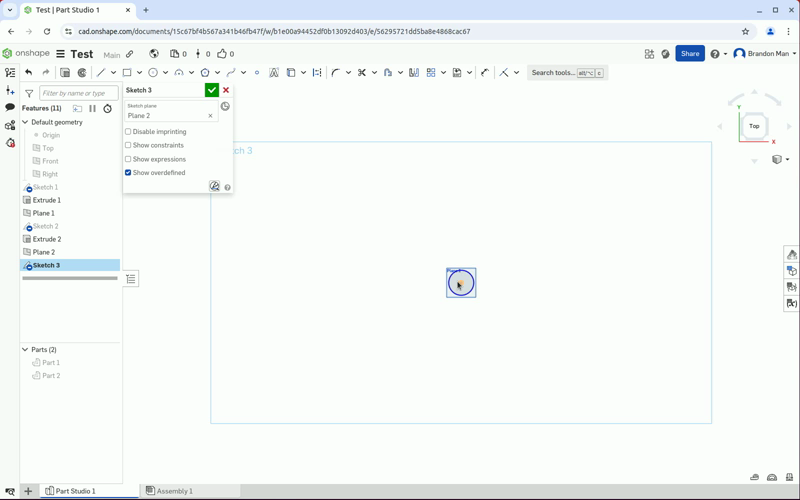
scroll(6)
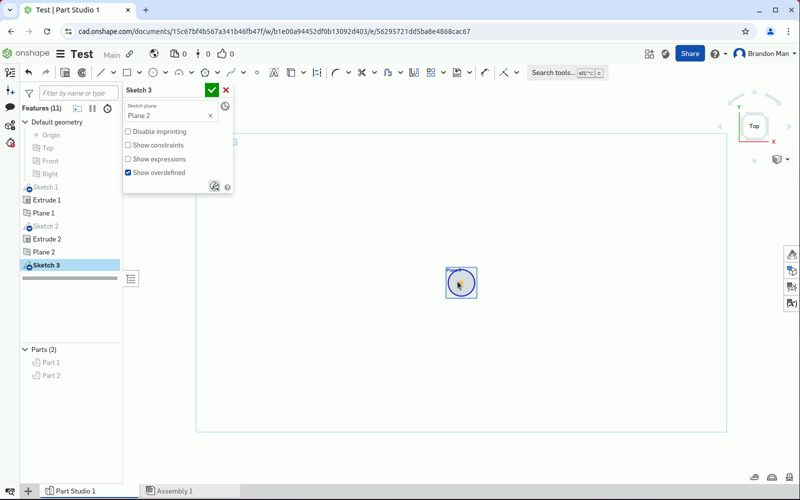
scroll(6)
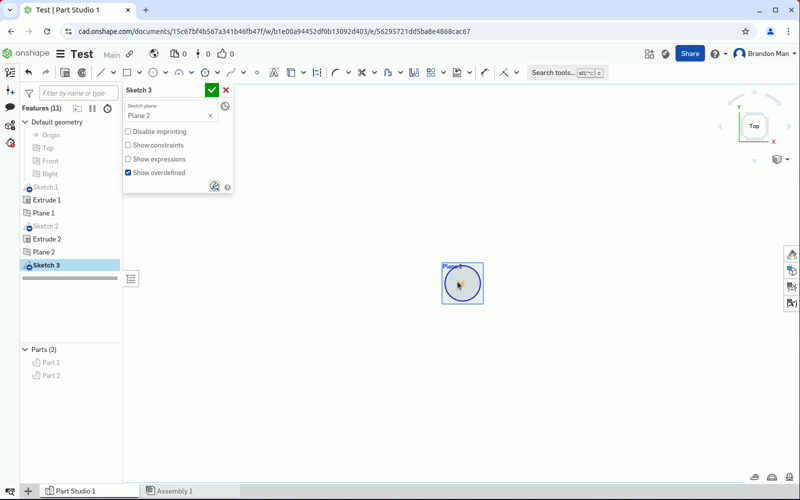
scroll(6)
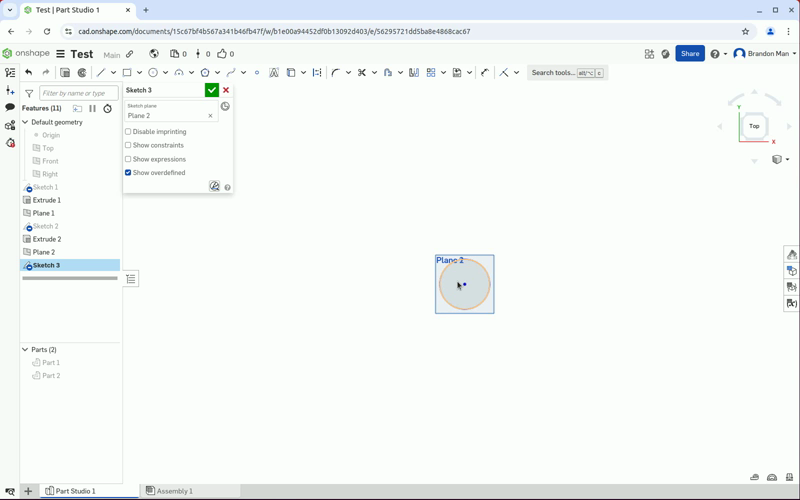
scroll(6)
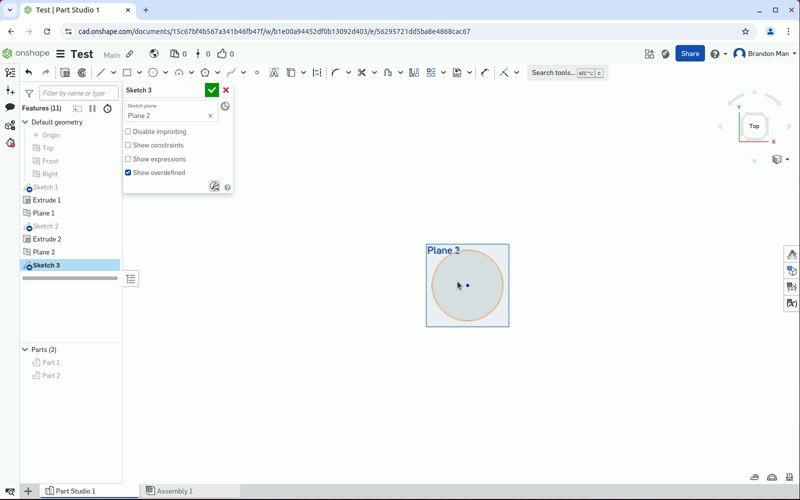
scroll(6)
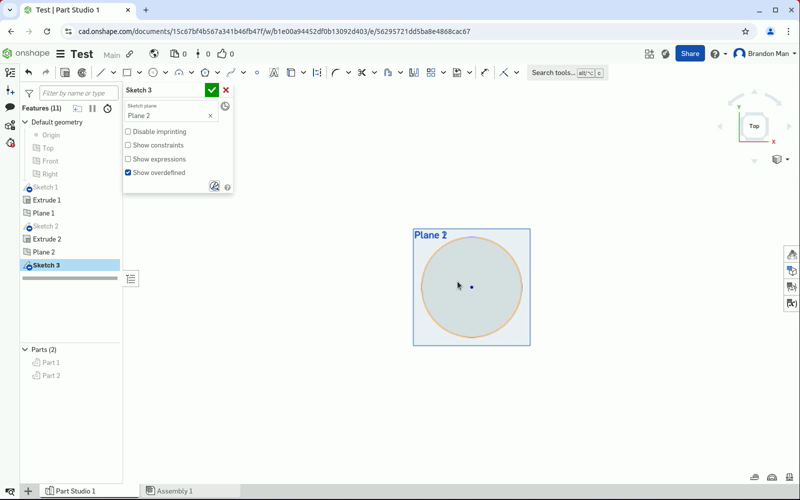
scroll(6)
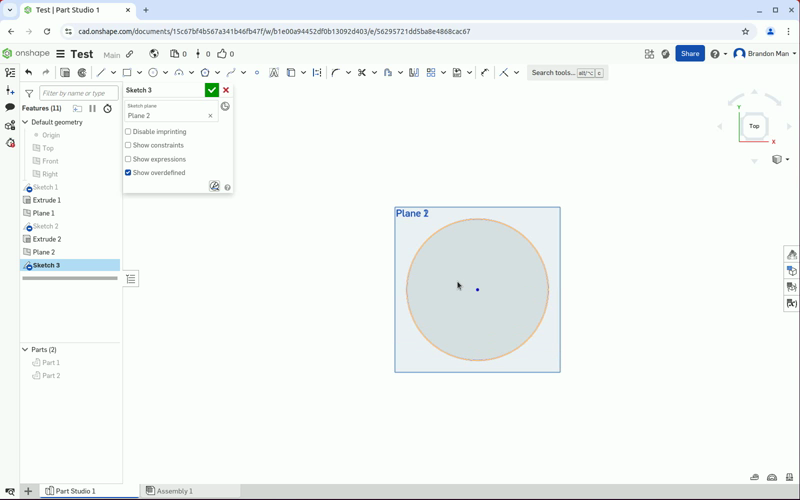
scroll(6)
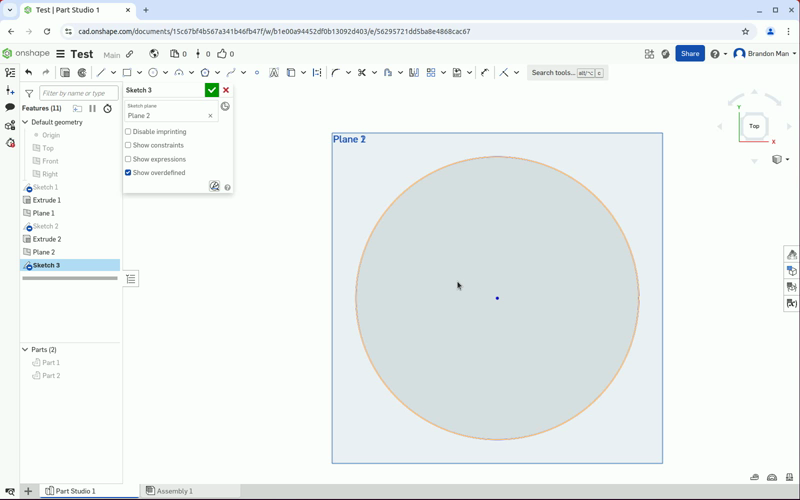
click(457, 281)
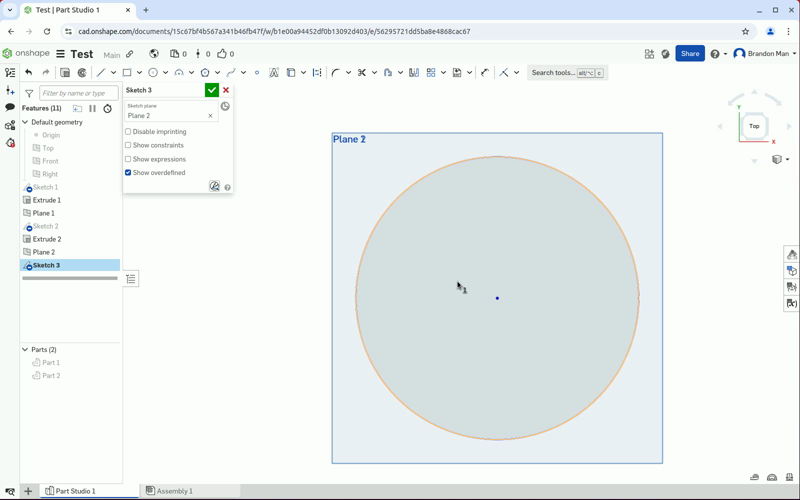
scroll(-6)
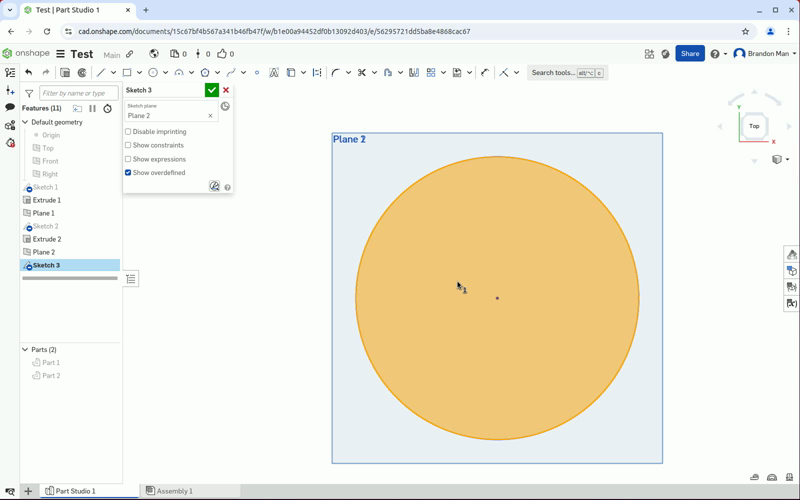
scroll(-6)
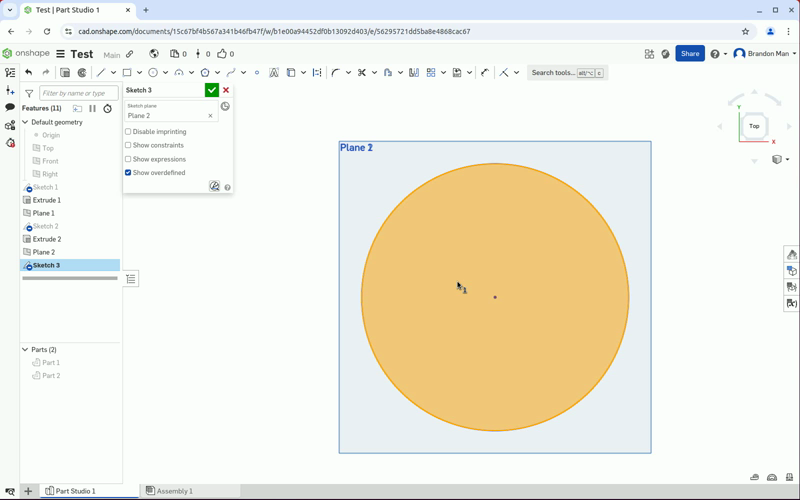
scroll(-6)
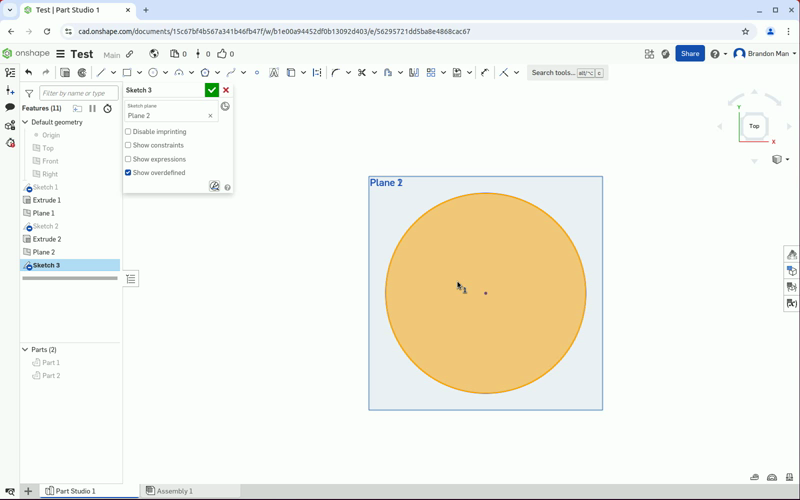
scroll(-6)
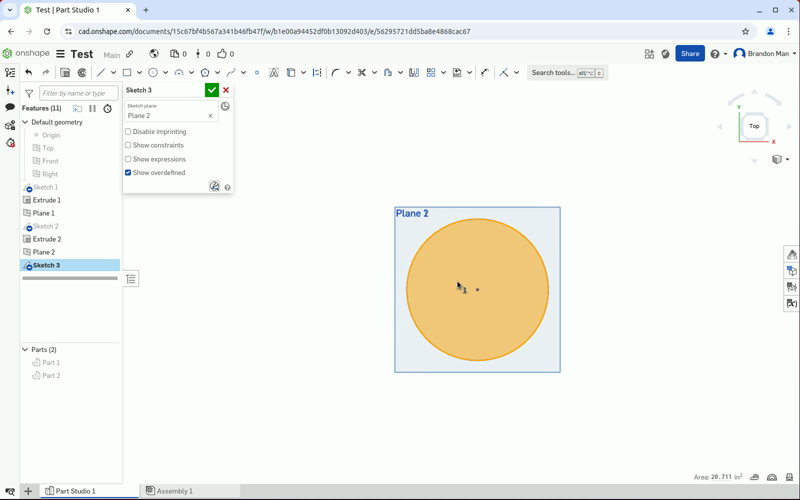
scroll(-6)
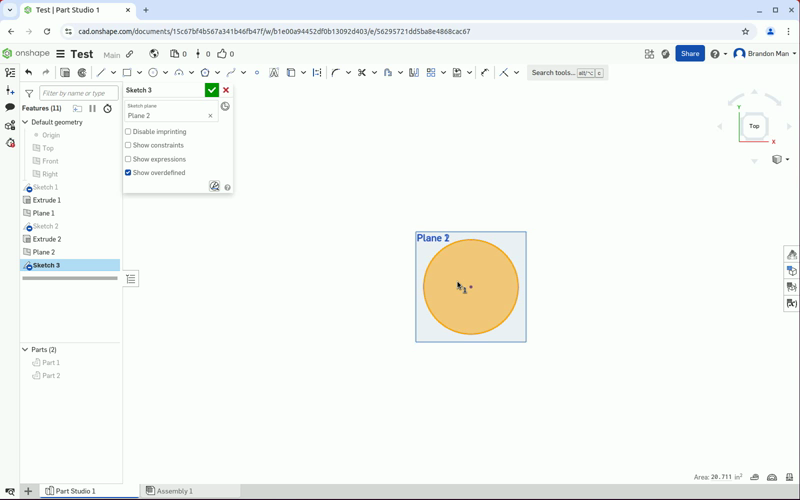
scroll(-6)
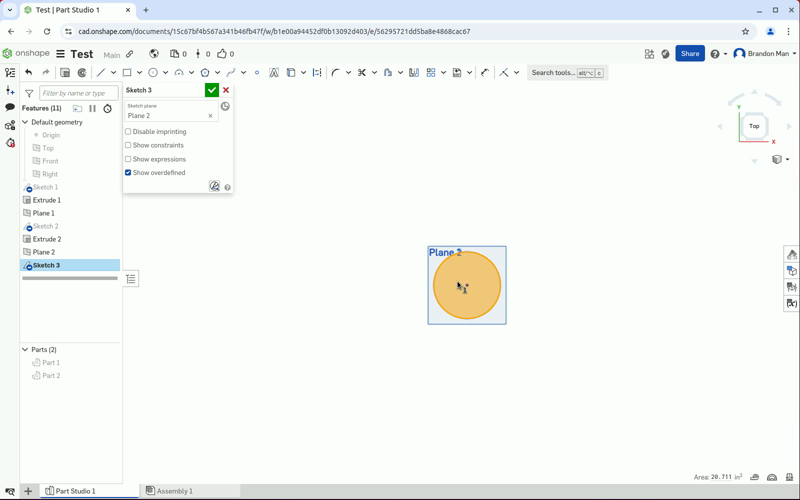
scroll(-6)
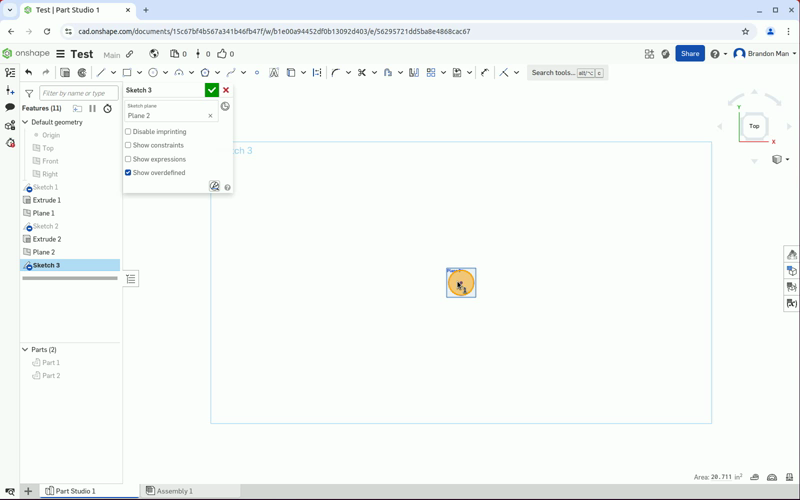
mouse_move(73, 352)
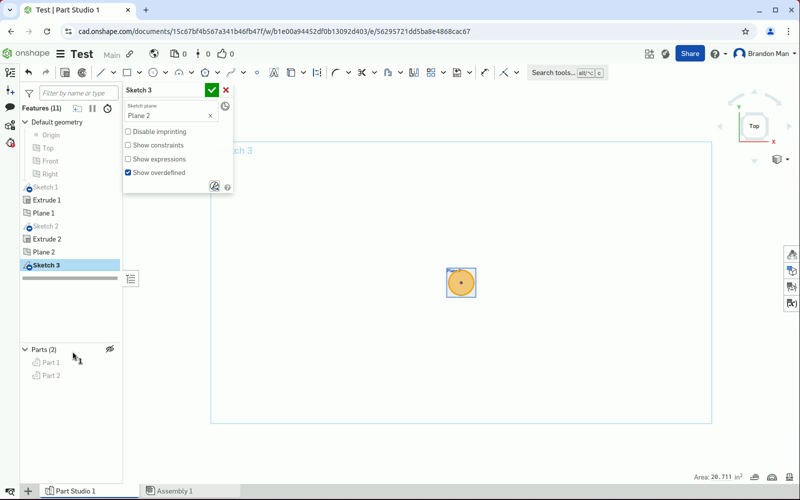
key(shift+y)
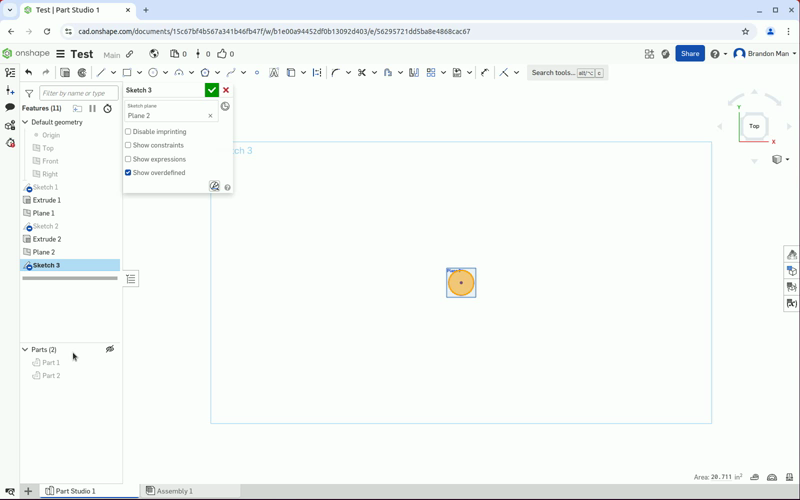
key(shift+e)
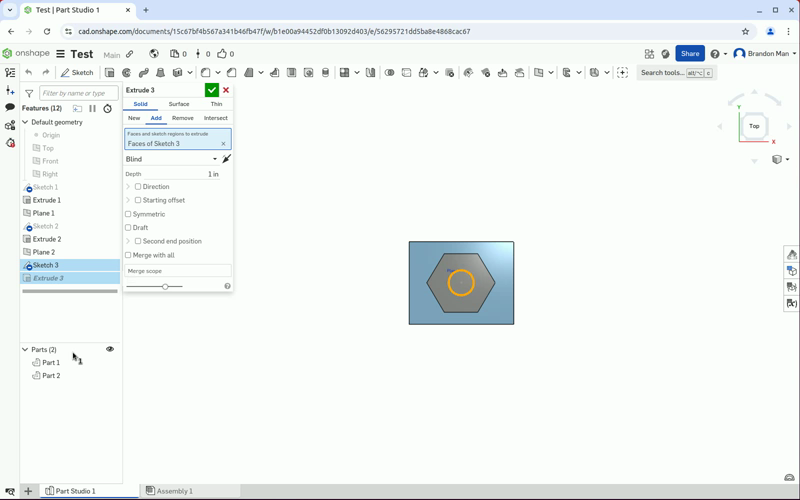
mouse_move(143, 106)
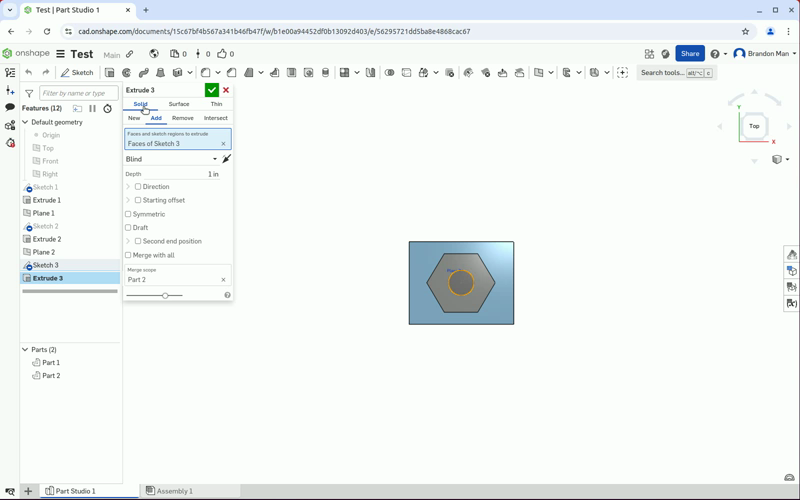
click(143, 106)
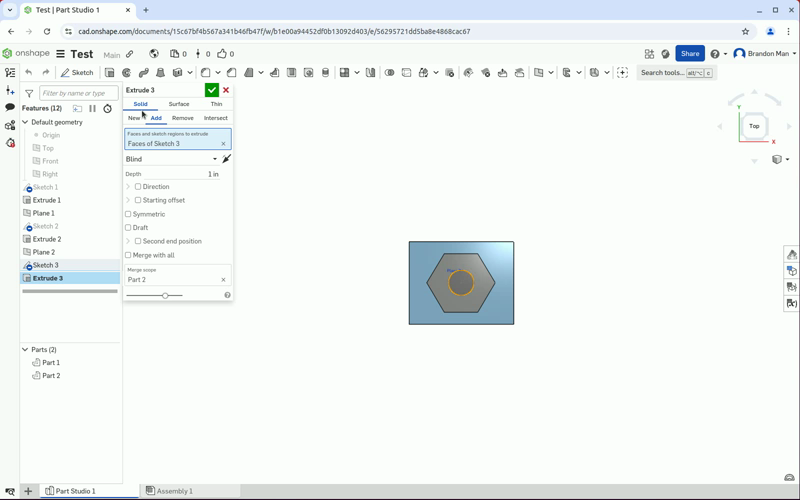
mouse_move(137, 120)
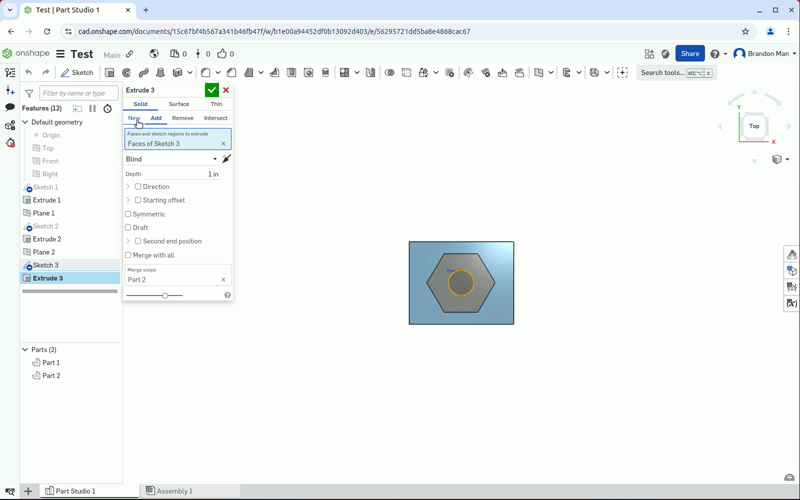
click(137, 120)
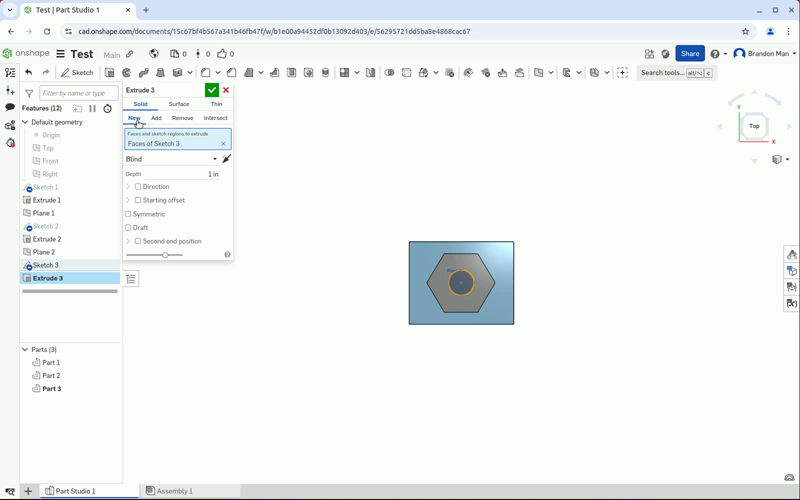
key(tab, 4)
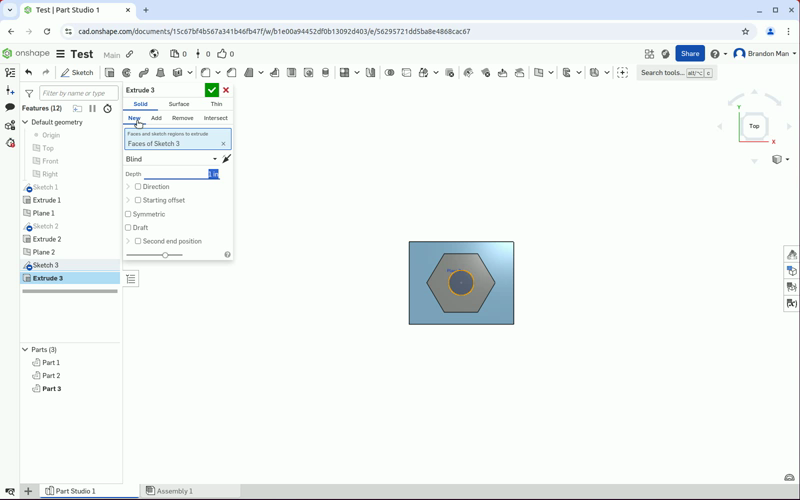
text(19.498)
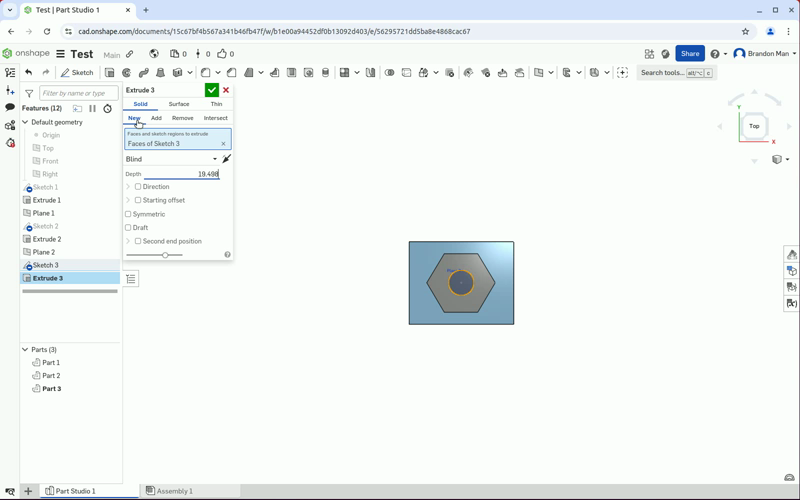
key(enter)
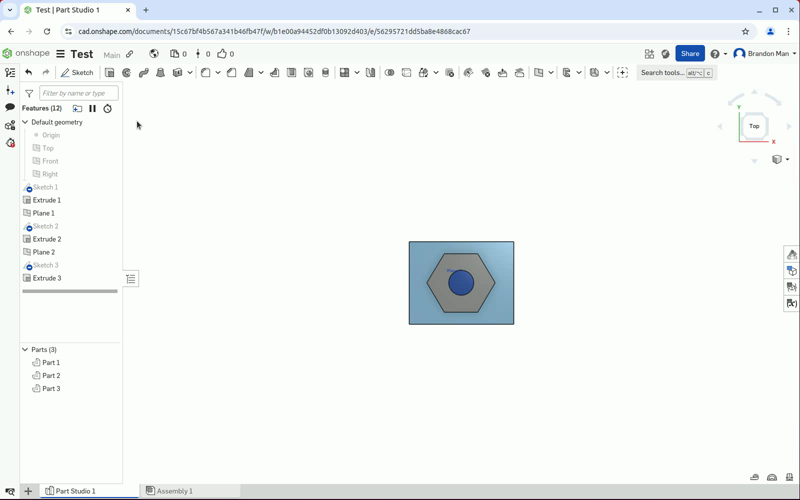
key(shift+h)
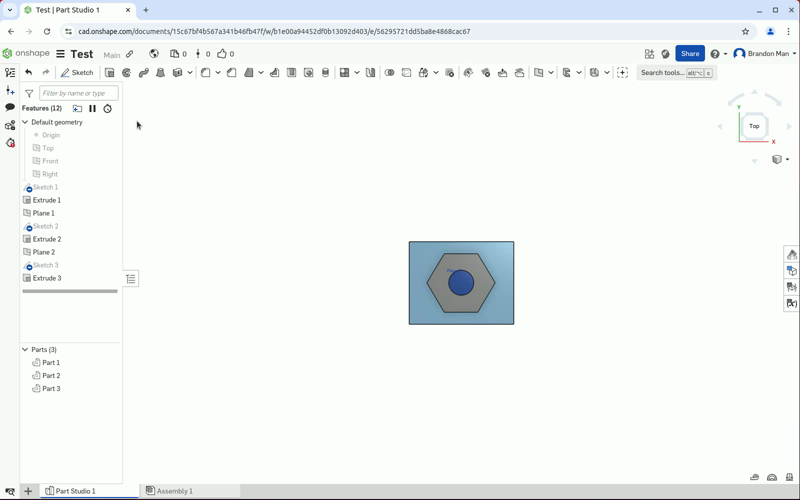
key(shift+h)
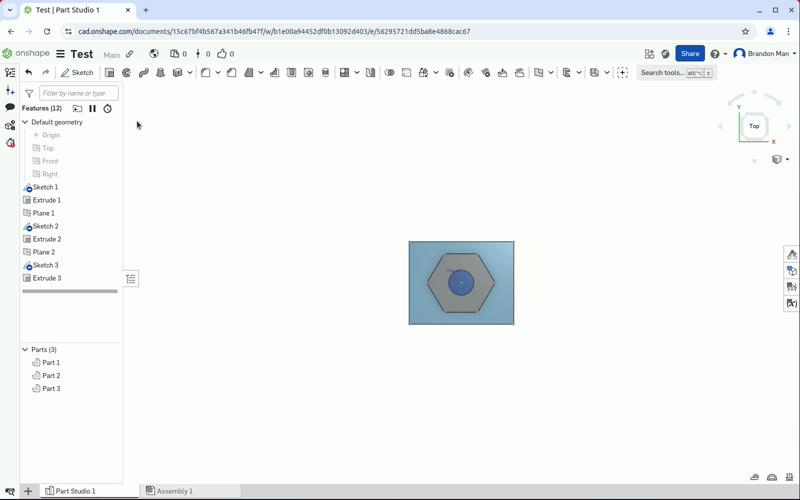
key(shift+7)
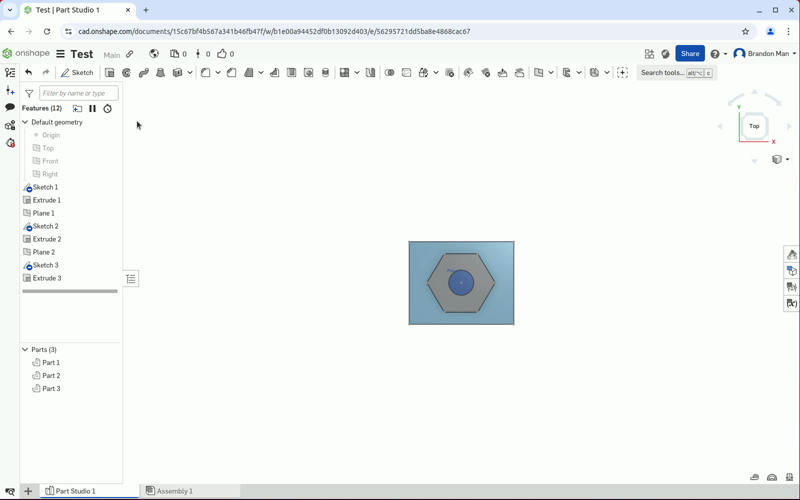
key(up, 3)
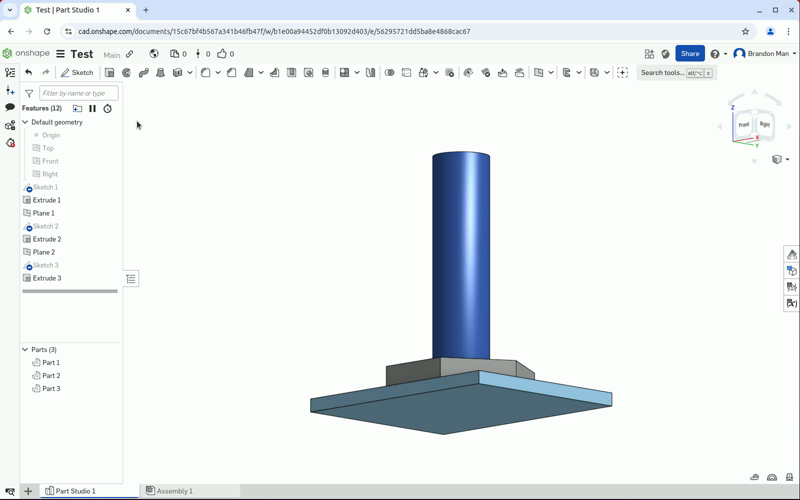
key(left, 3)
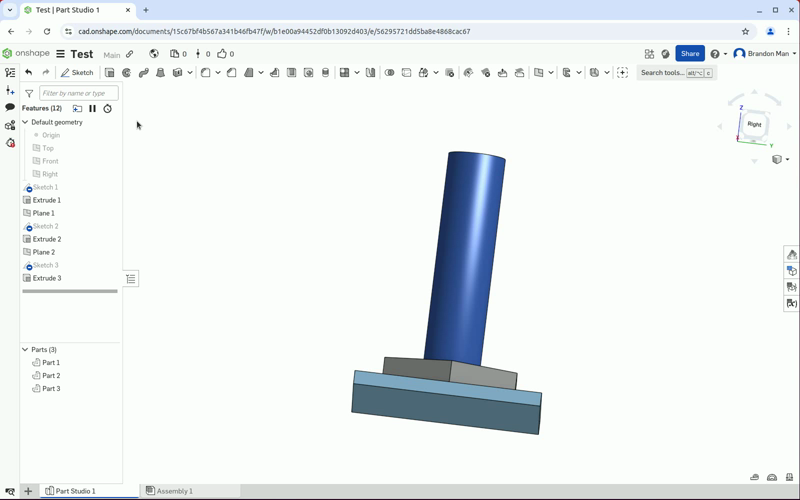
key(right, 3)
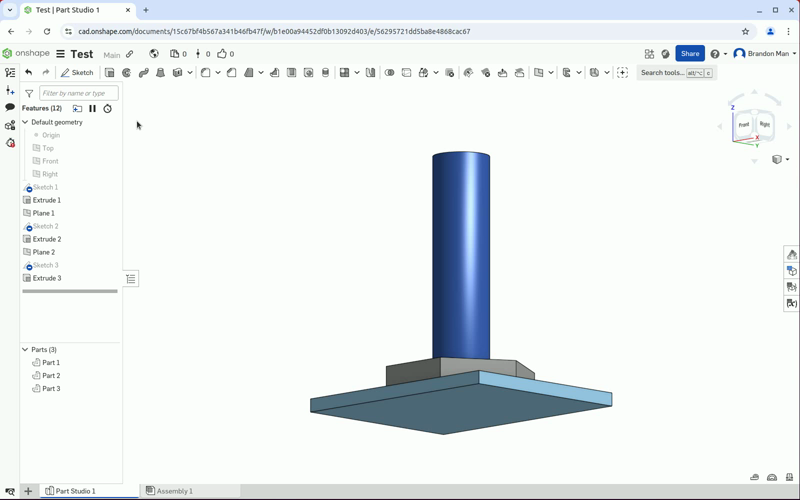
key(down, 3)
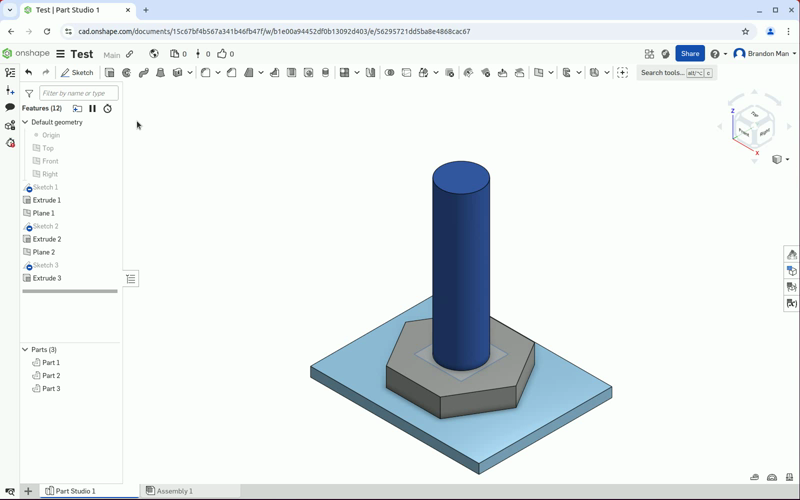
mouse_move(73, 189)
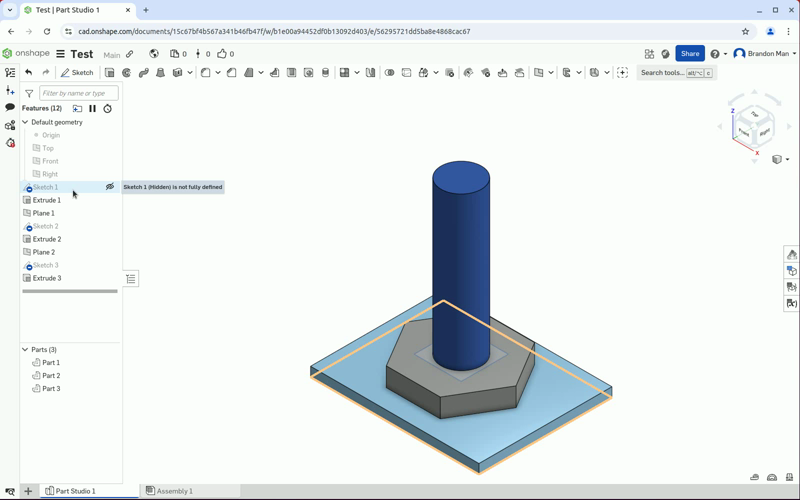
click(73, 189)